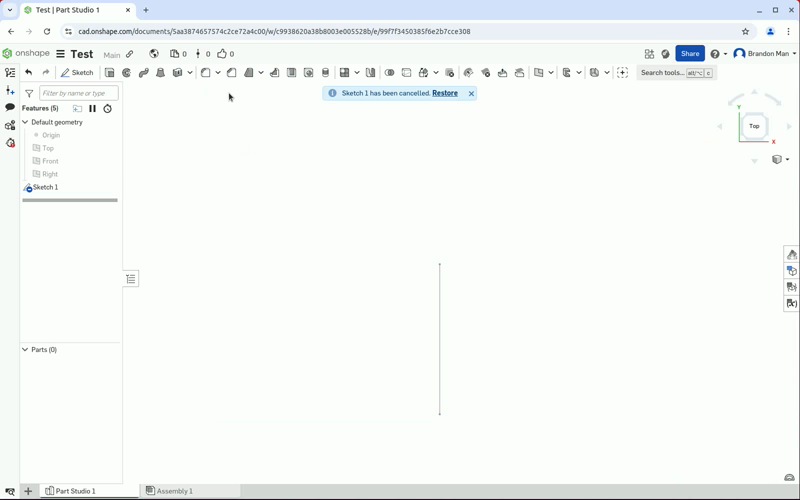
key(shift+h)
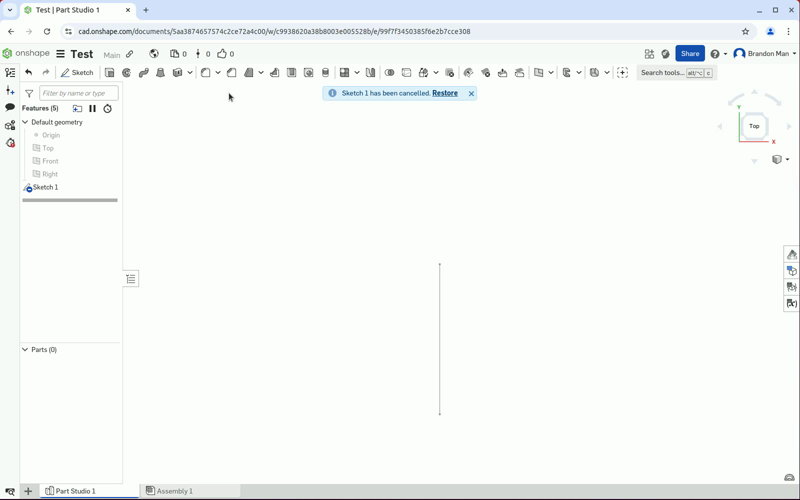
key(shift+s)
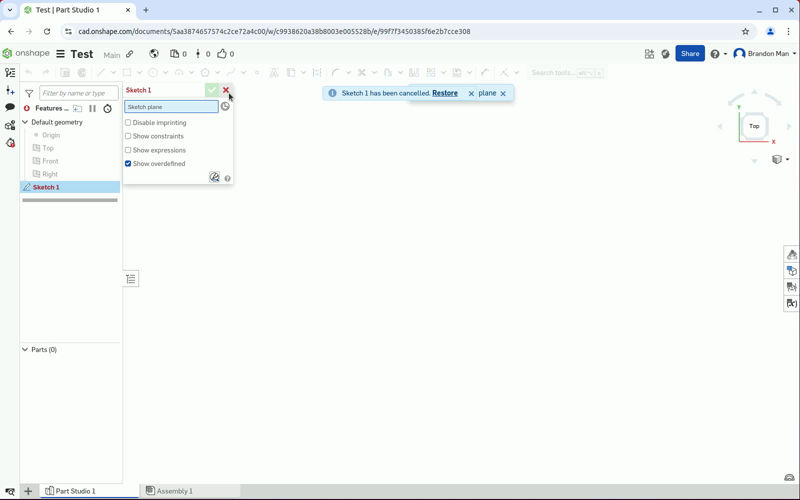
mouse_move(73, 150)
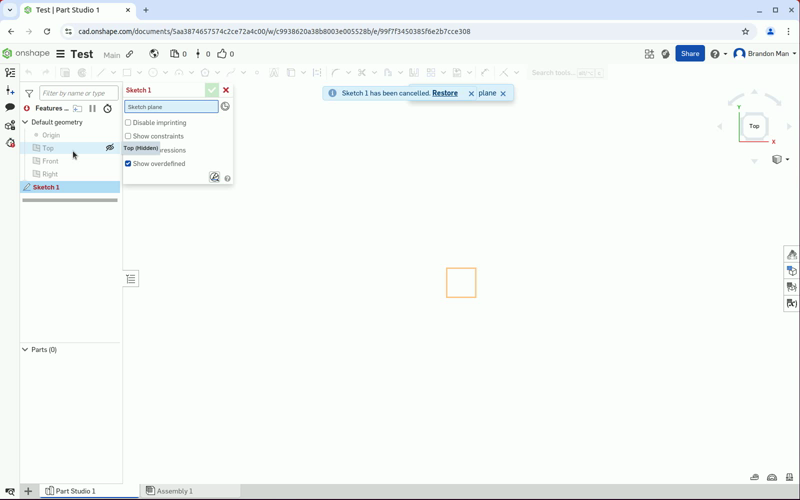
click(73, 150)
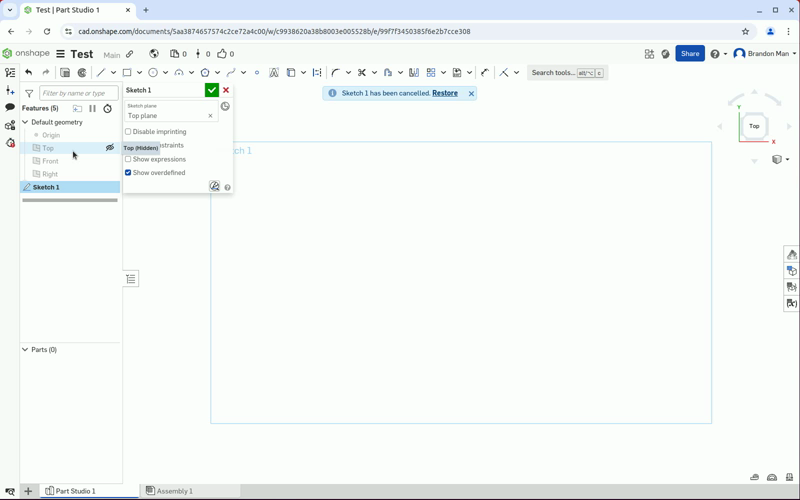
mouse_move(73, 352)
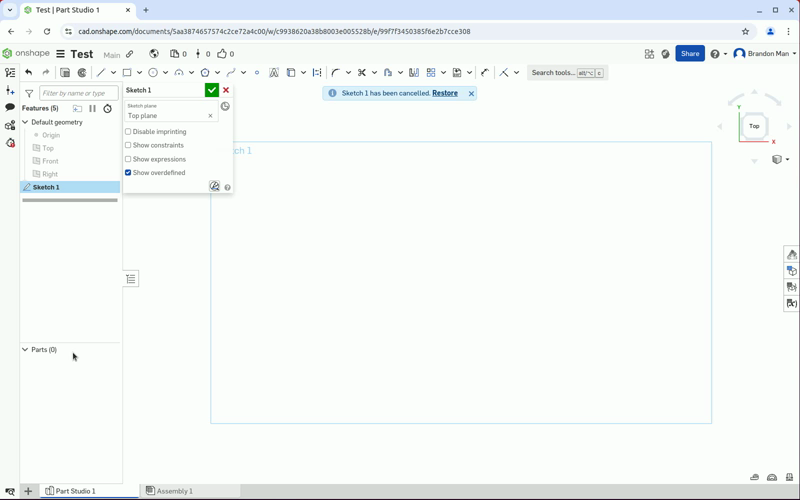
key(y)
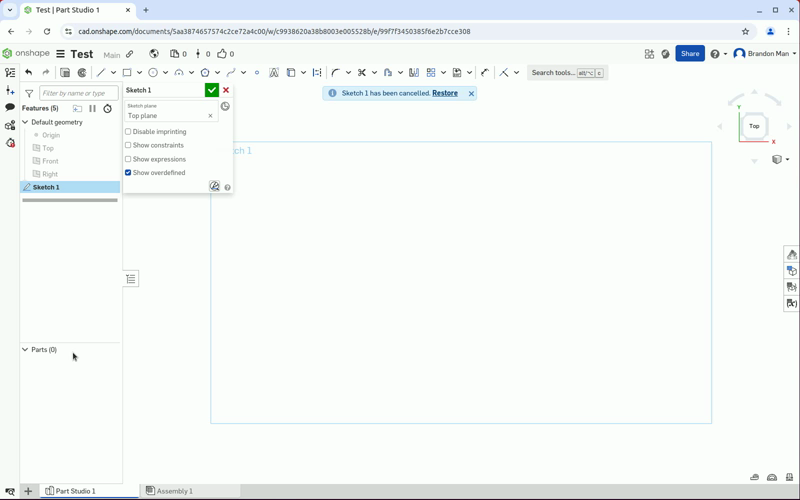
key(c)
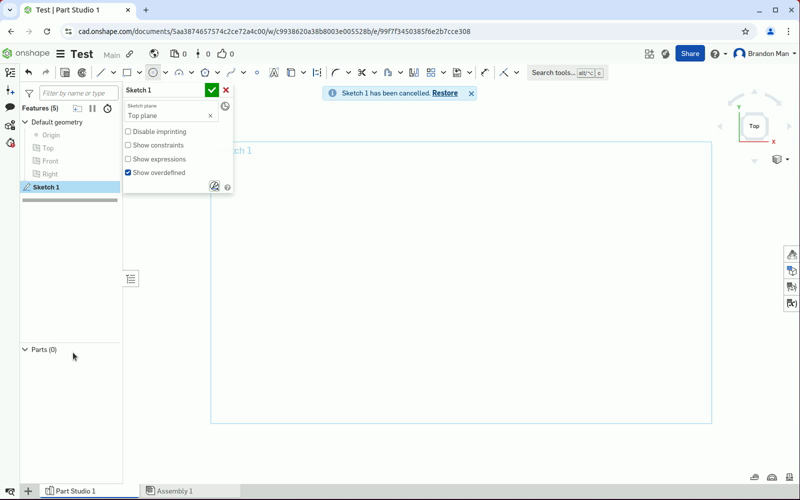
key_down(shift)
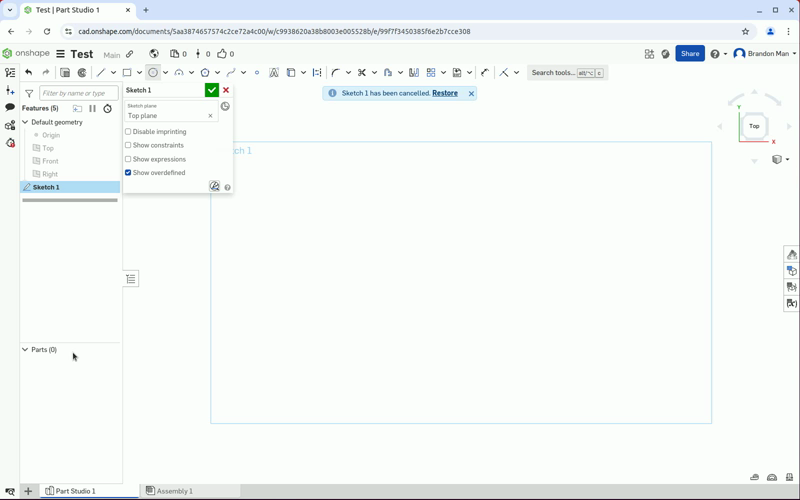
mouse_move(461, 282)
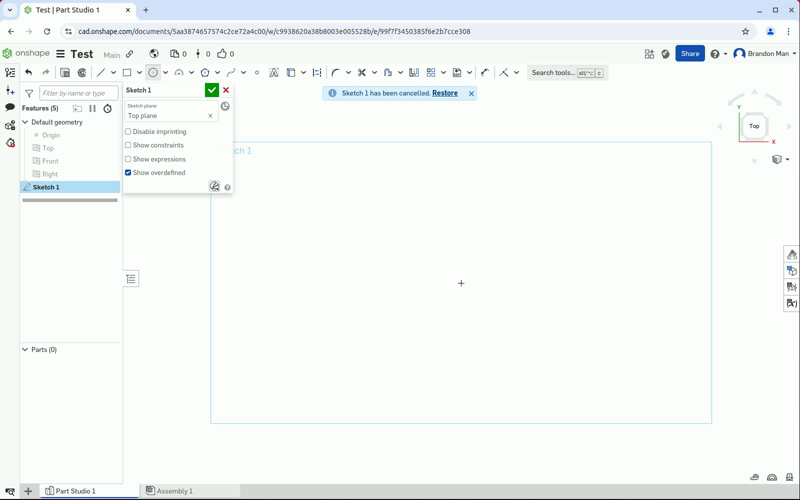
click(461, 282)
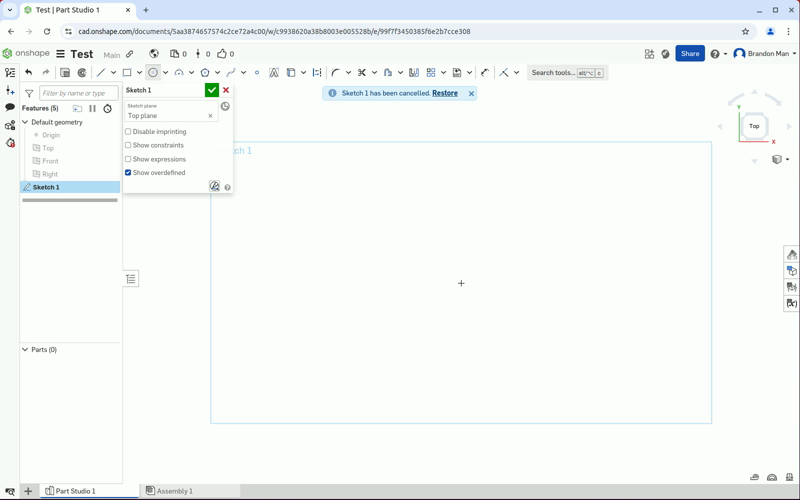
key_up(shift)
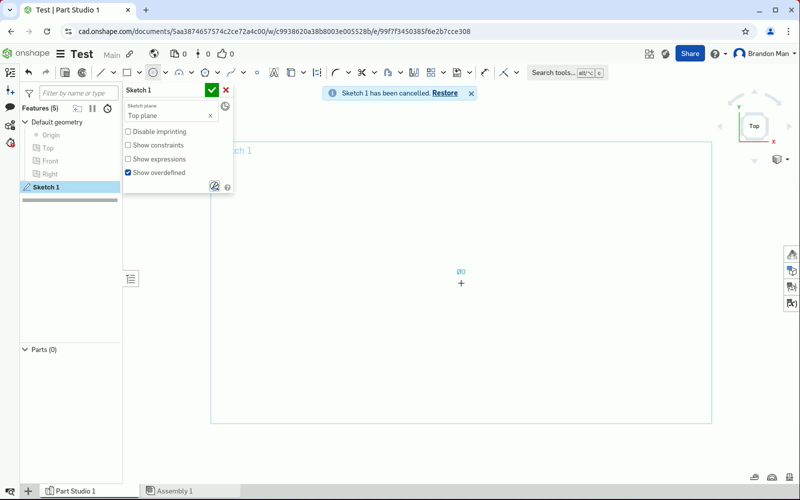
mouse_move(495, 282)
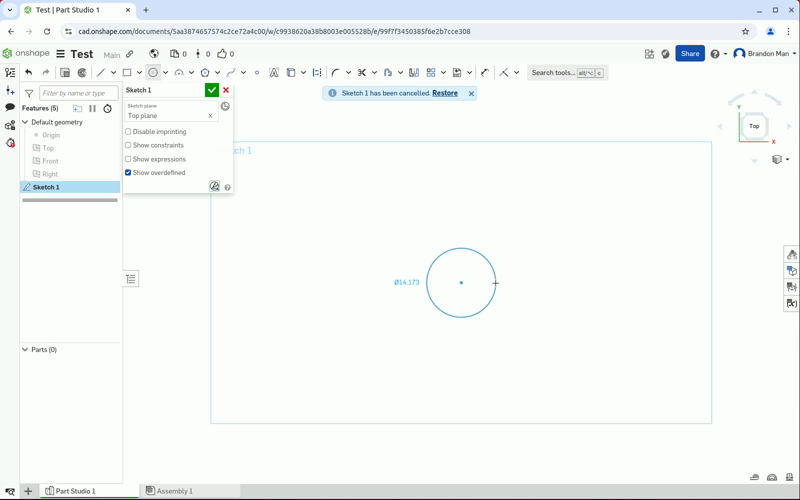
click(495, 282)
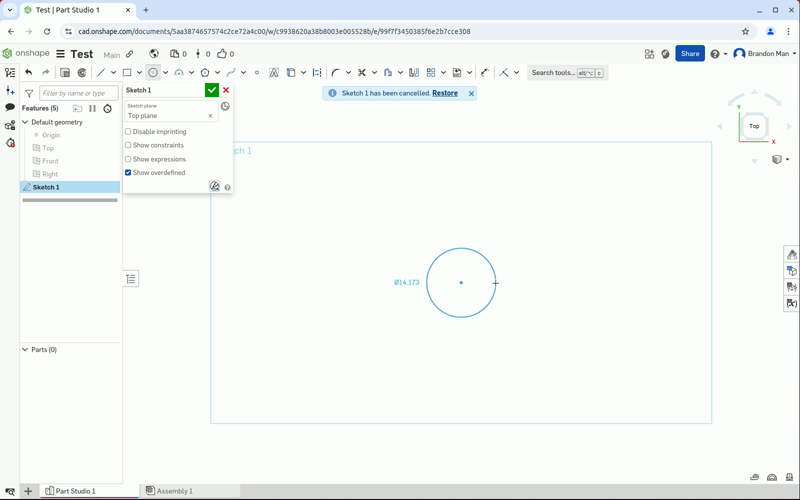
key(esc)
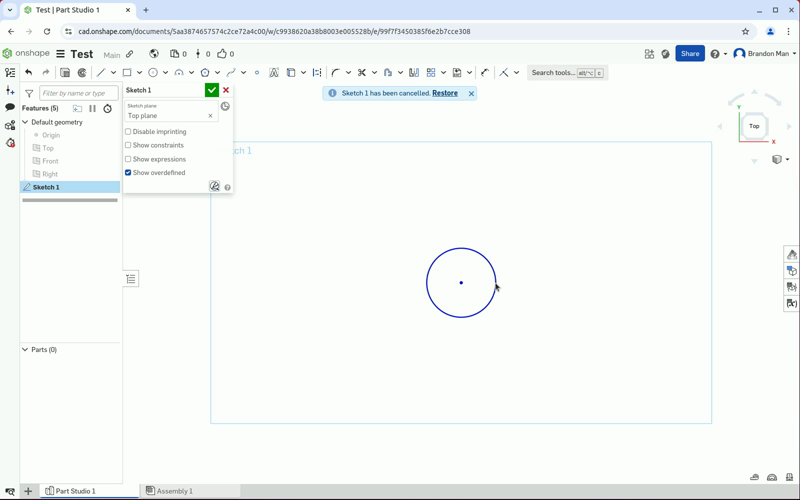
key(c)
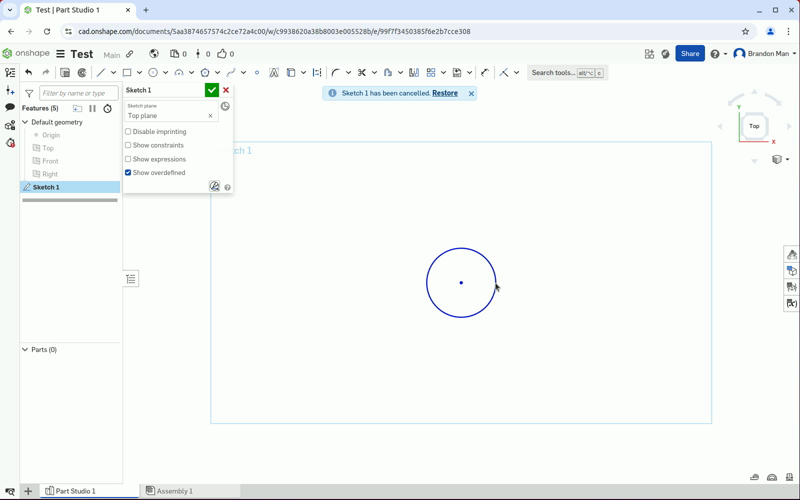
key_down(shift)
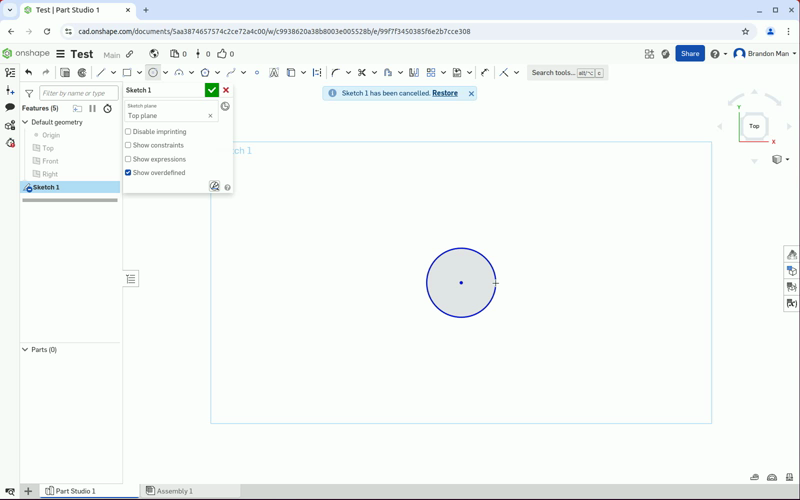
mouse_move(461, 282)
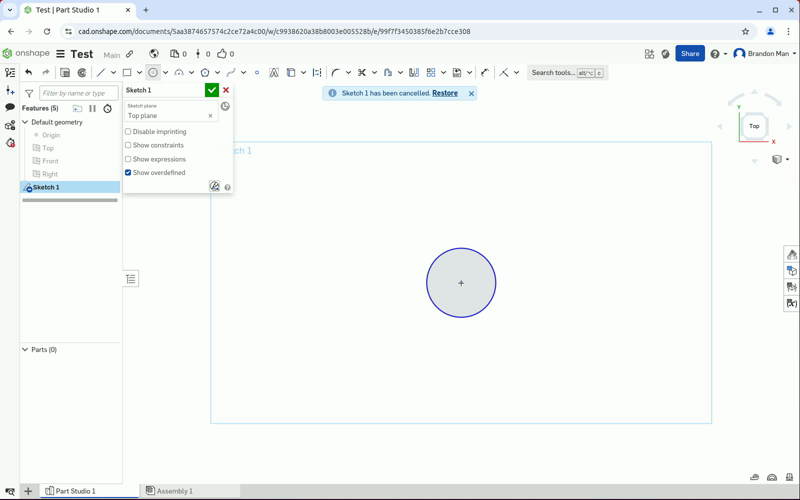
click(461, 282)
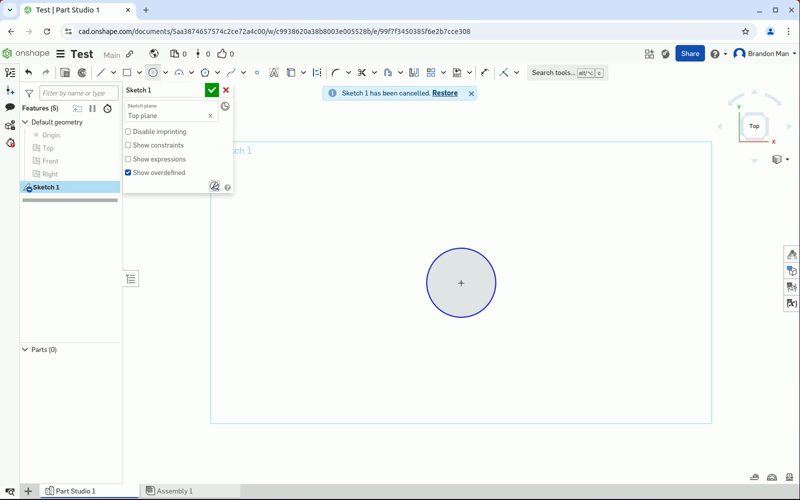
key_up(shift)
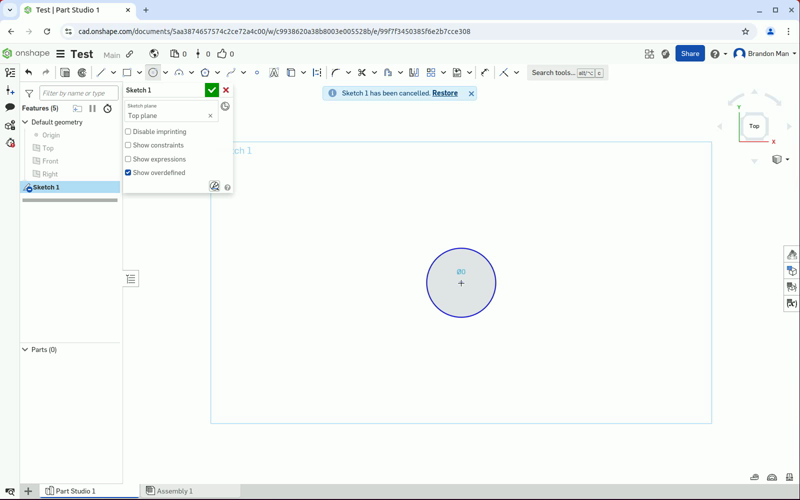
mouse_move(487, 282)
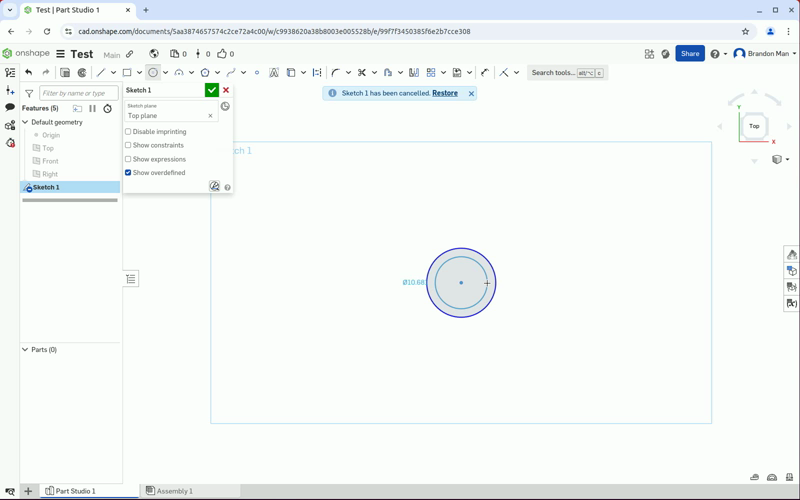
click(487, 282)
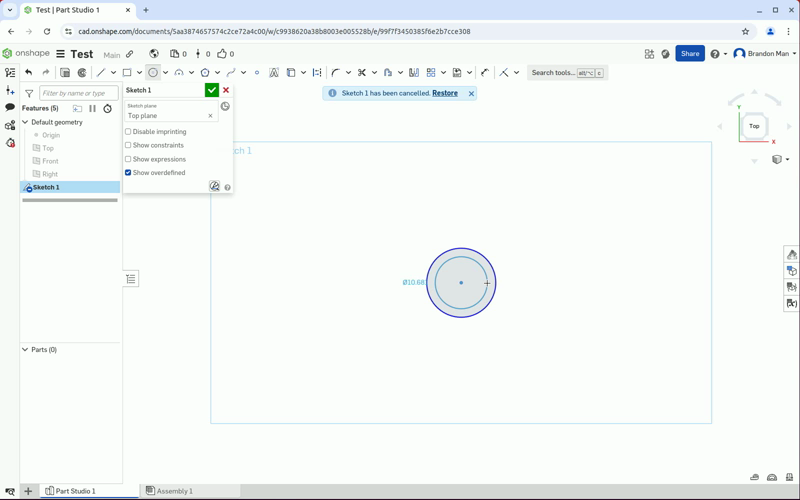
key(esc)
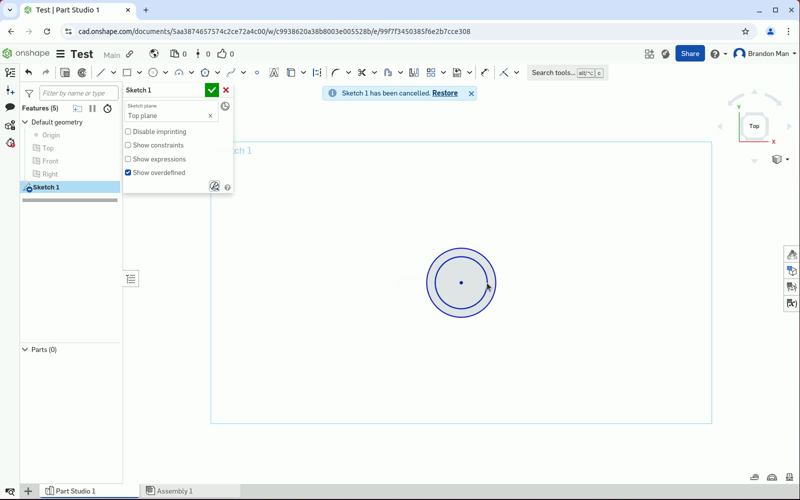
mouse_move(488, 273)
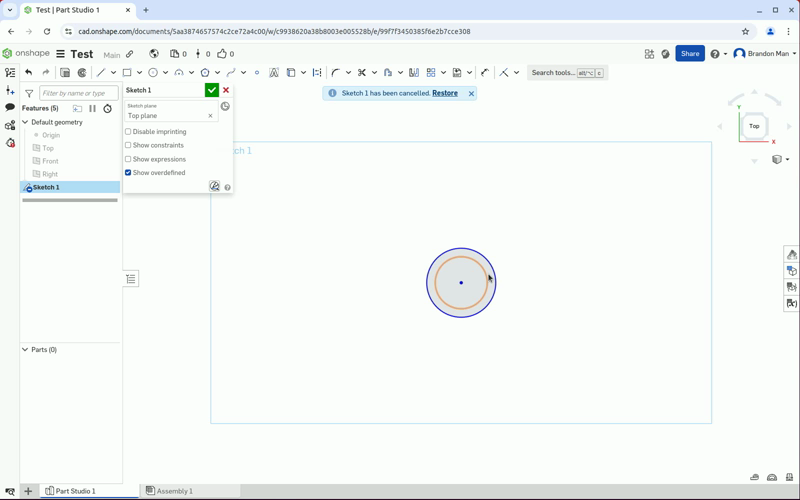
scroll(6)
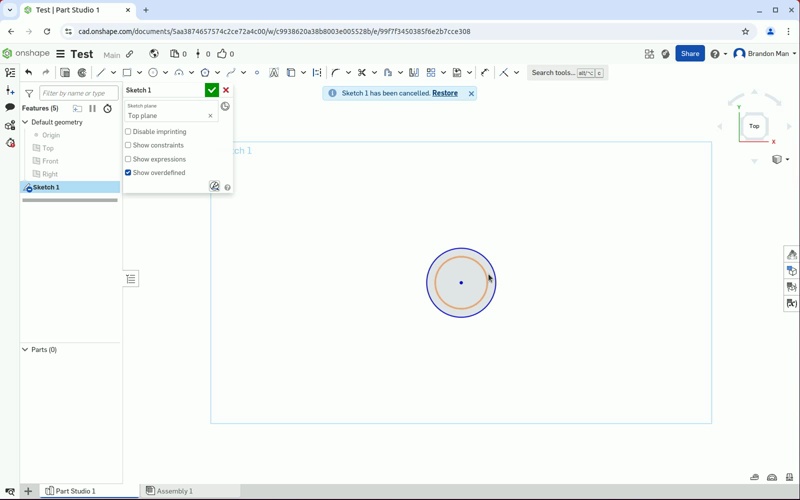
scroll(6)
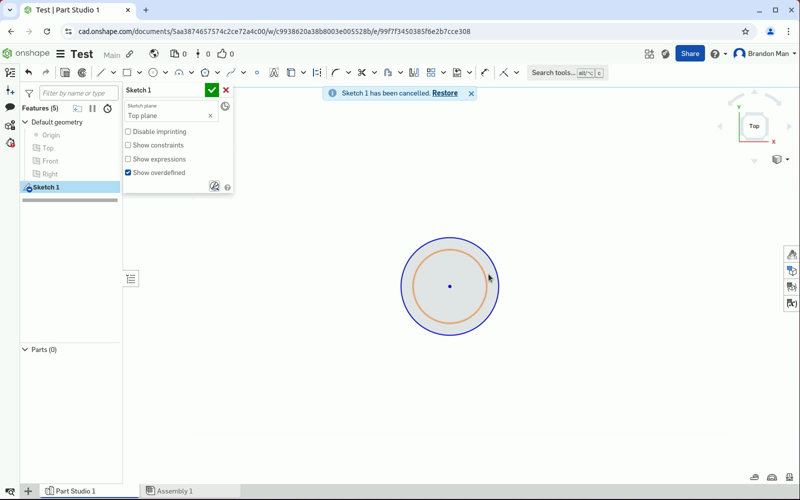
scroll(6)
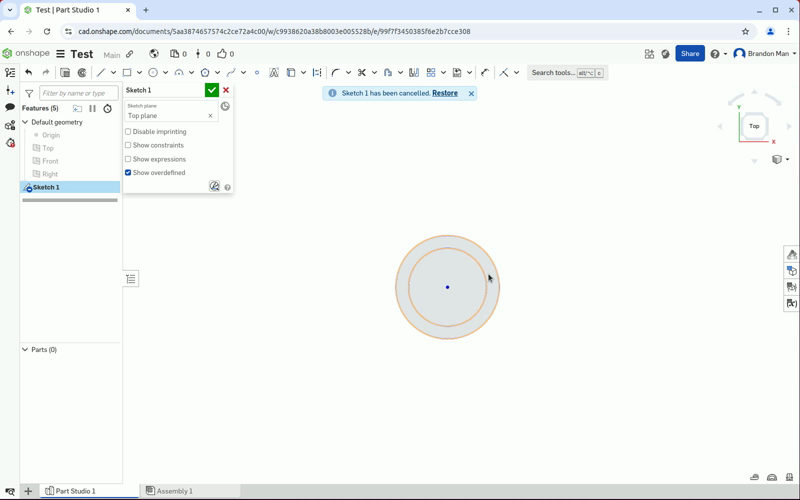
scroll(6)
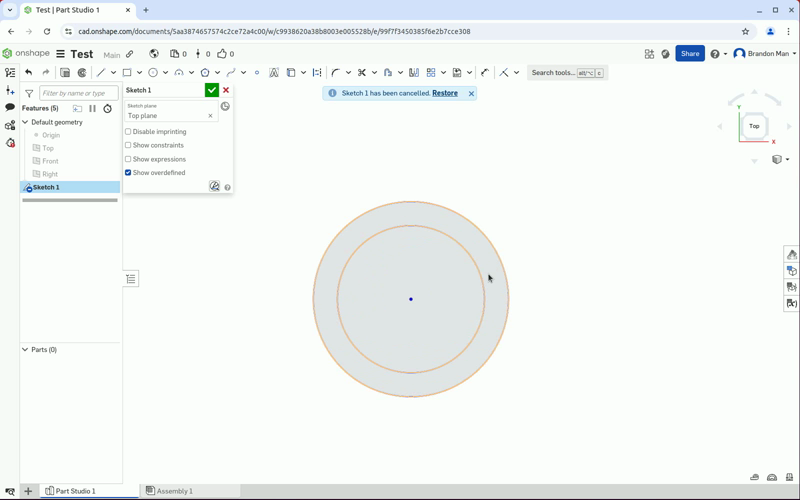
scroll(6)
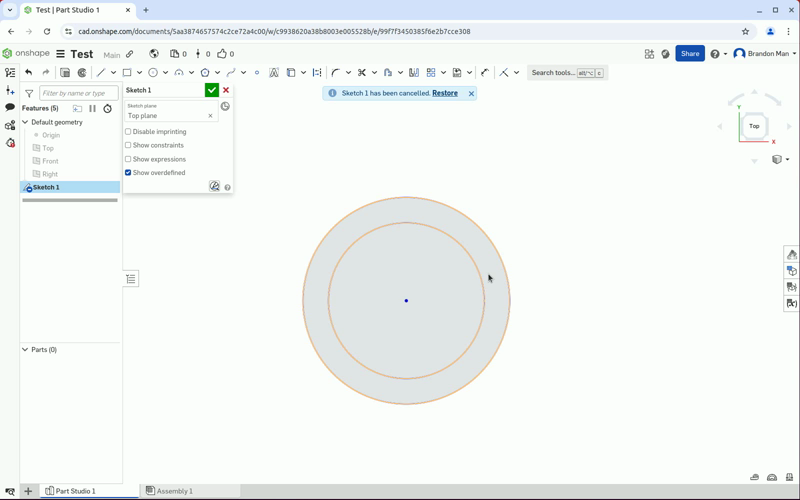
scroll(6)
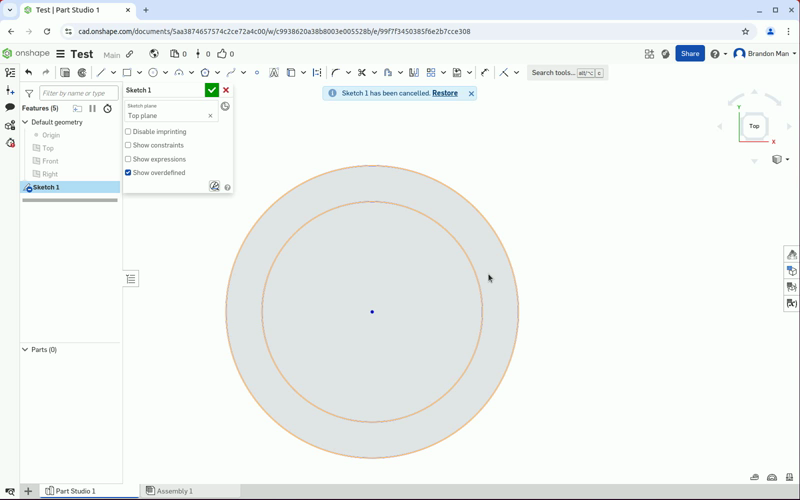
scroll(6)
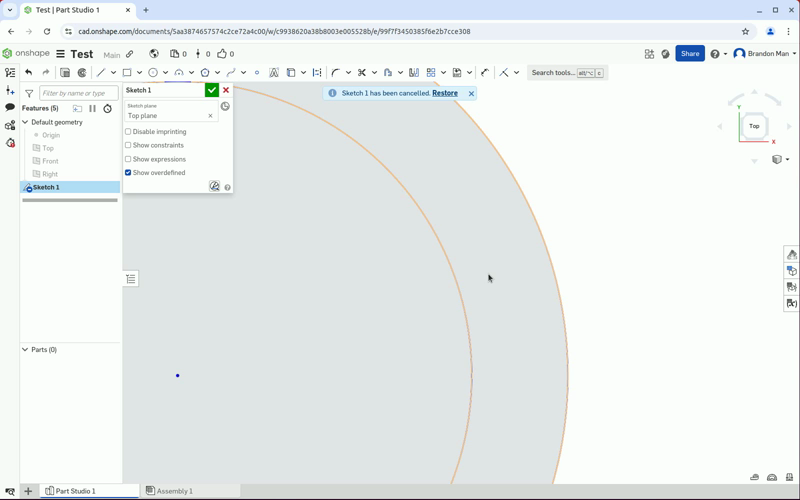
click(488, 273)
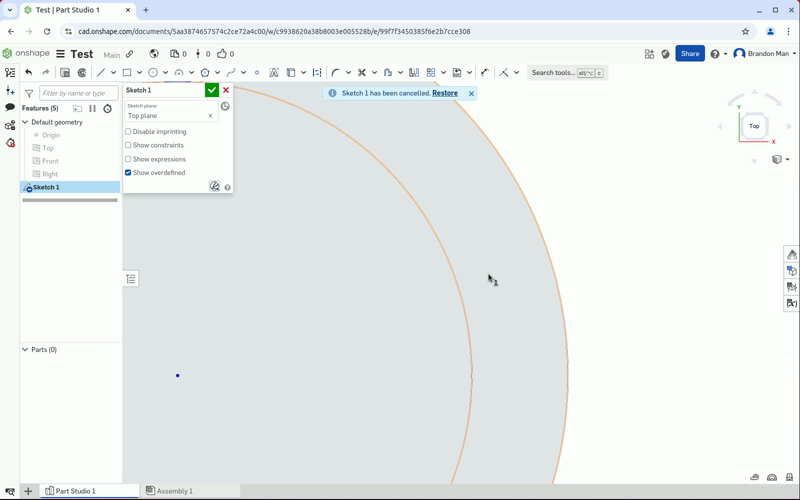
scroll(-6)
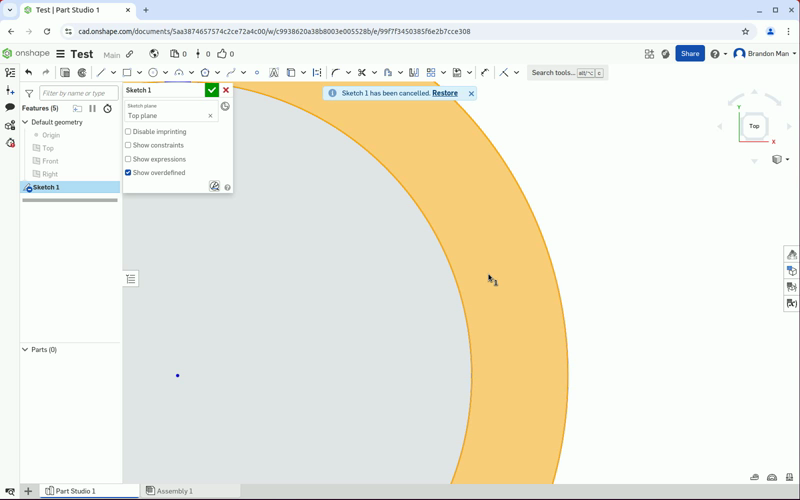
scroll(-6)
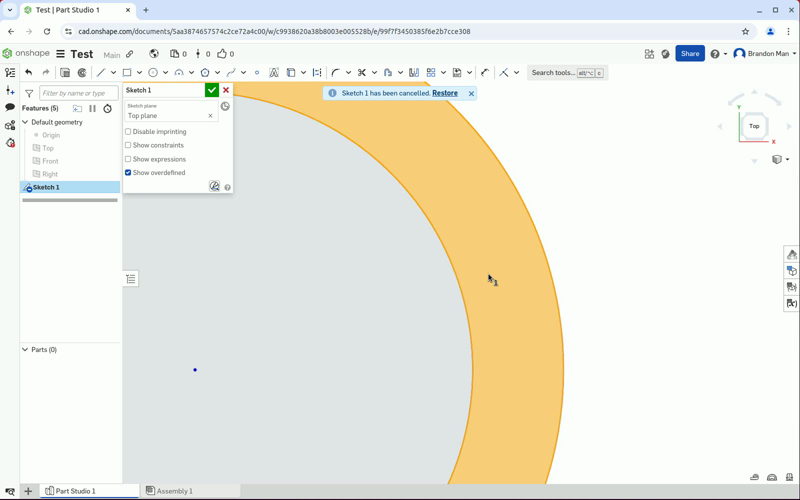
scroll(-6)
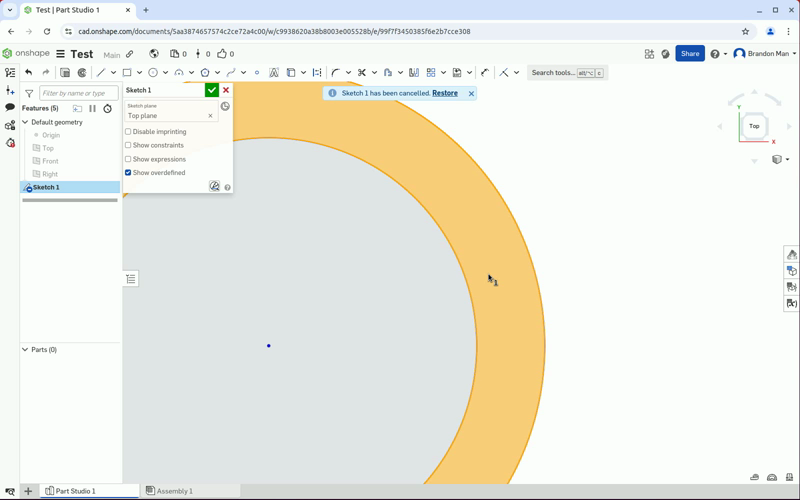
scroll(-6)
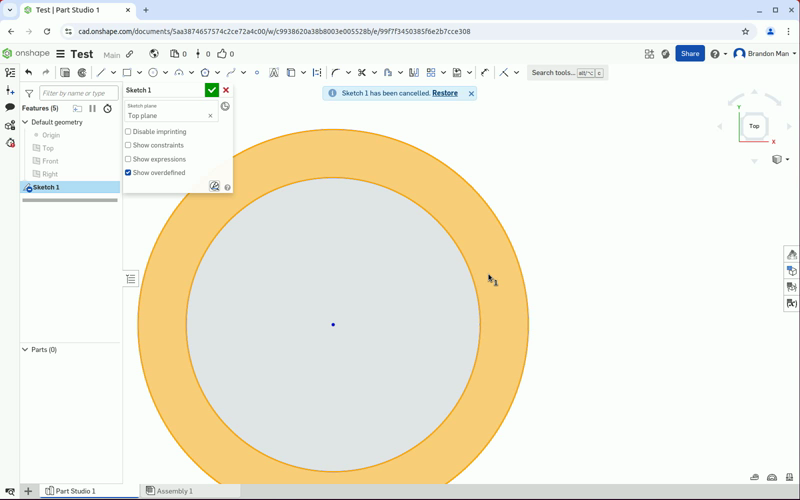
scroll(-6)
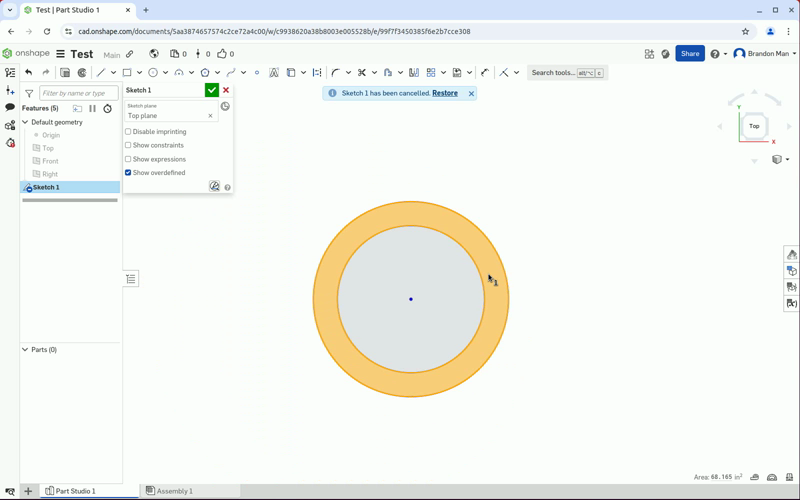
scroll(-6)
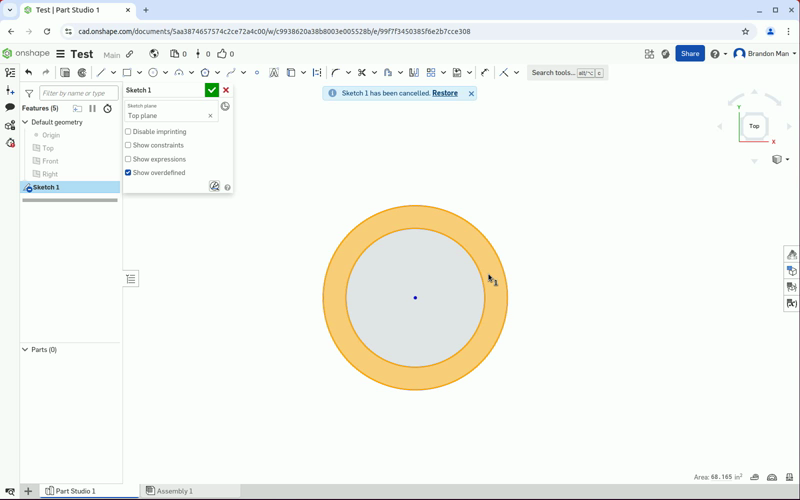
scroll(-6)
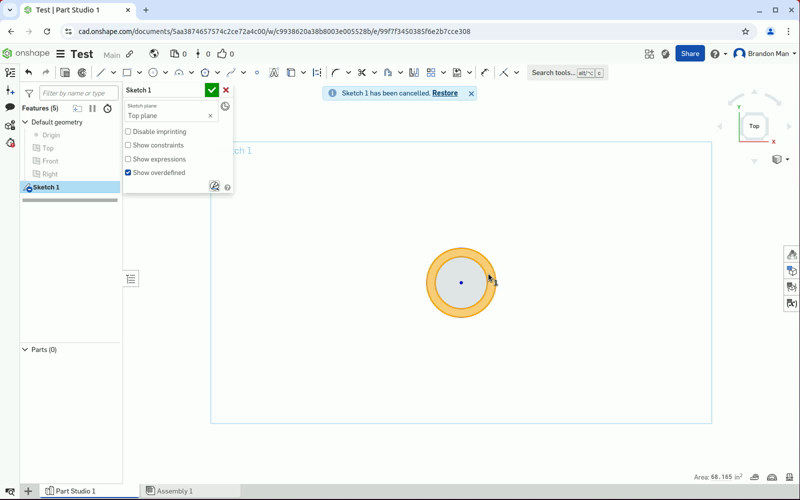
mouse_move(73, 352)
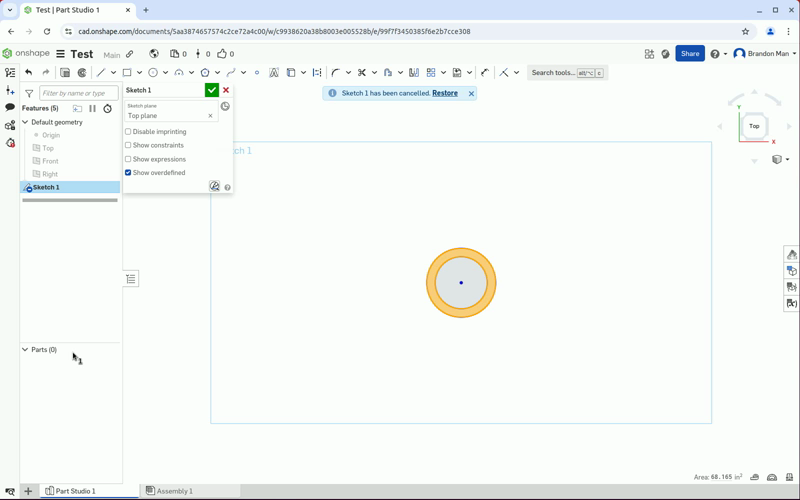
key(shift+y)
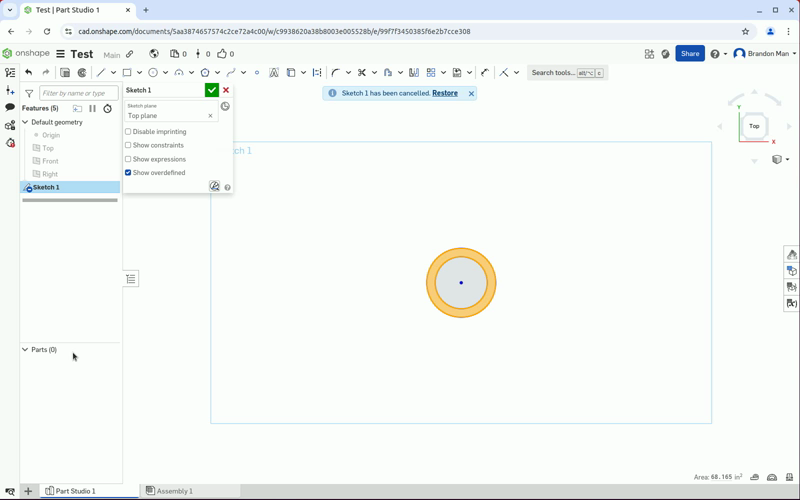
key(shift+e)
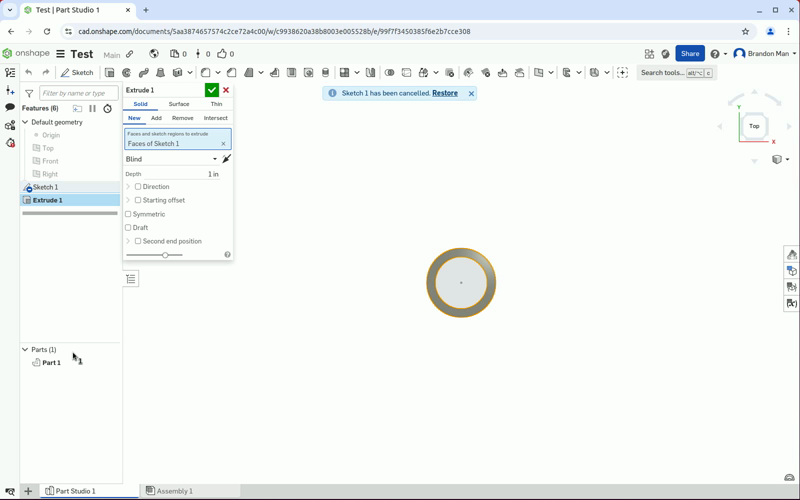
mouse_move(143, 106)
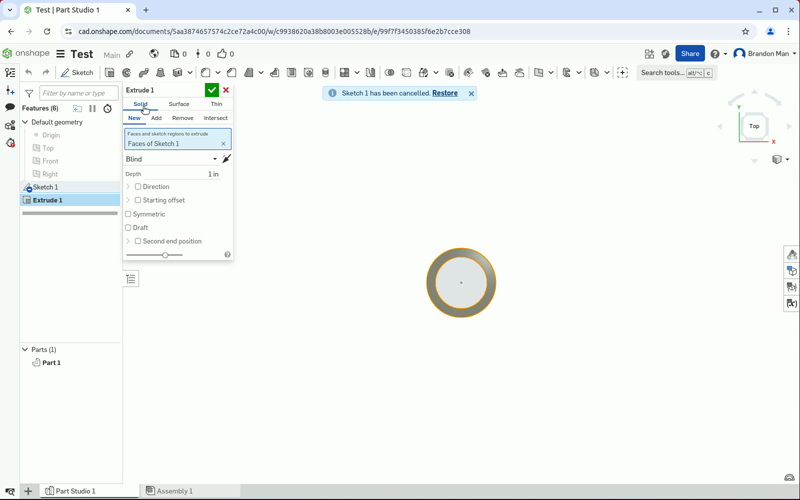
click(143, 106)
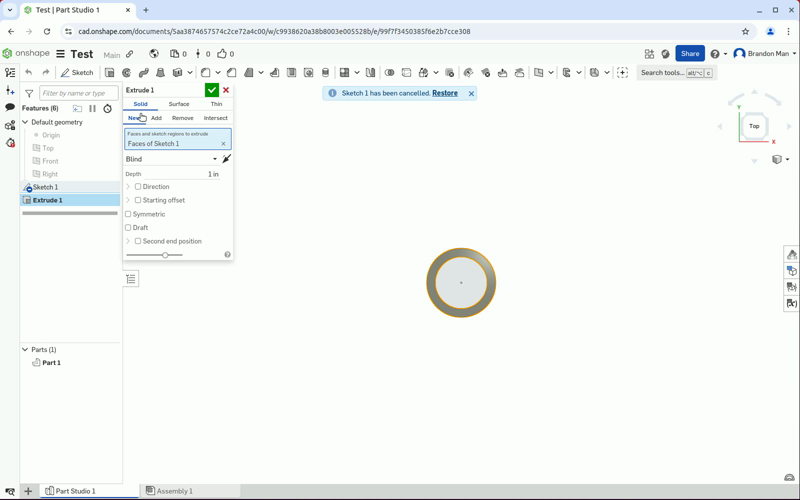
mouse_move(137, 120)
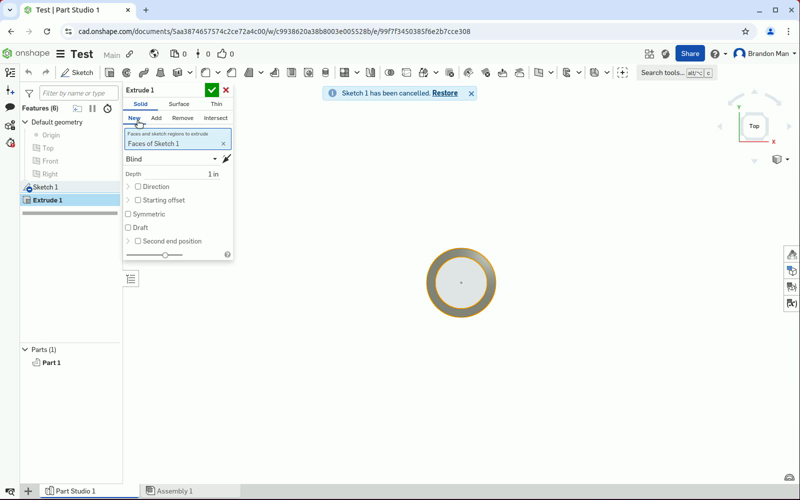
click(137, 120)
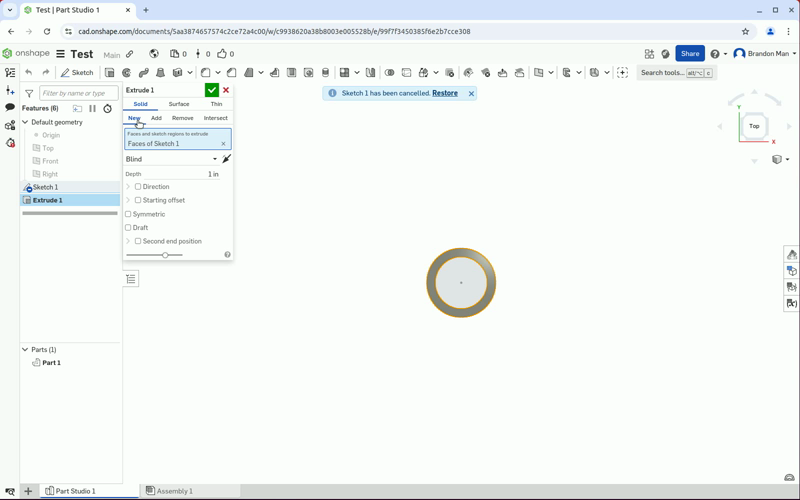
key(tab, 4)
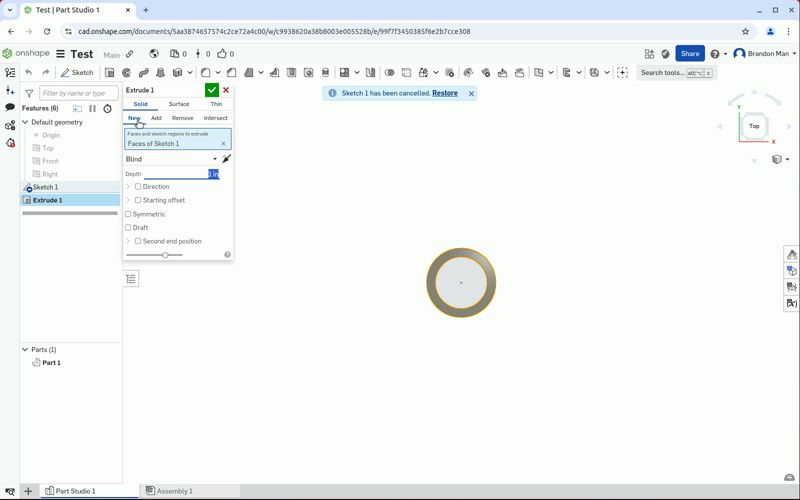
text(-11.554)
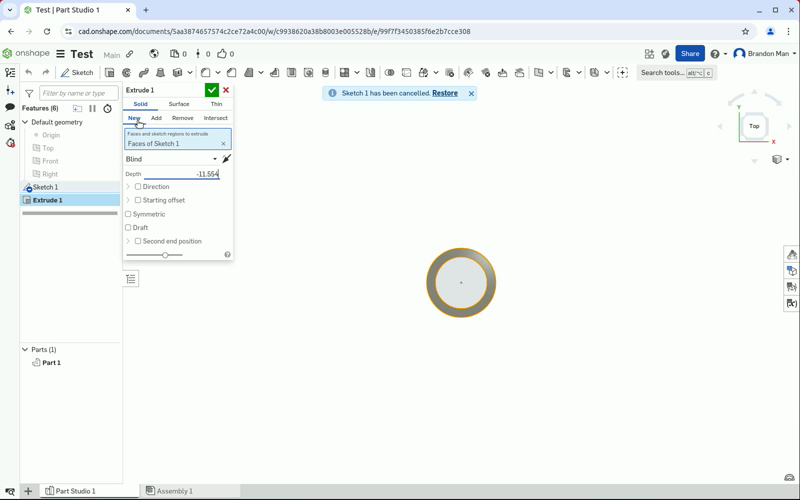
key(enter)
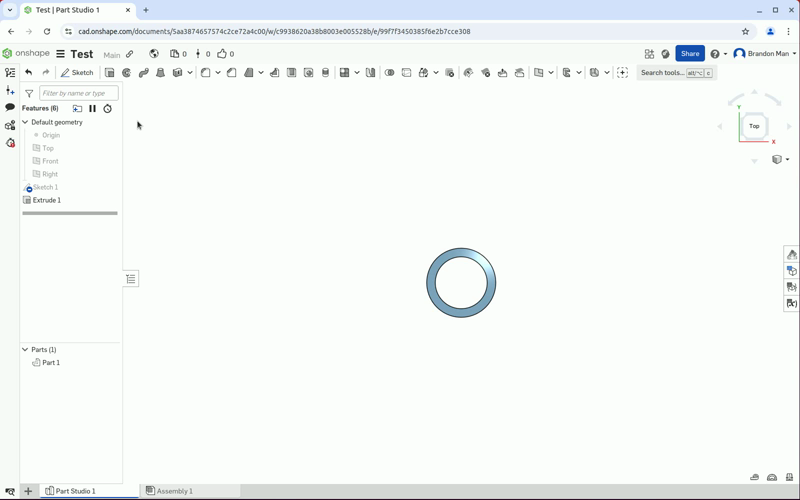
key(shift+h)
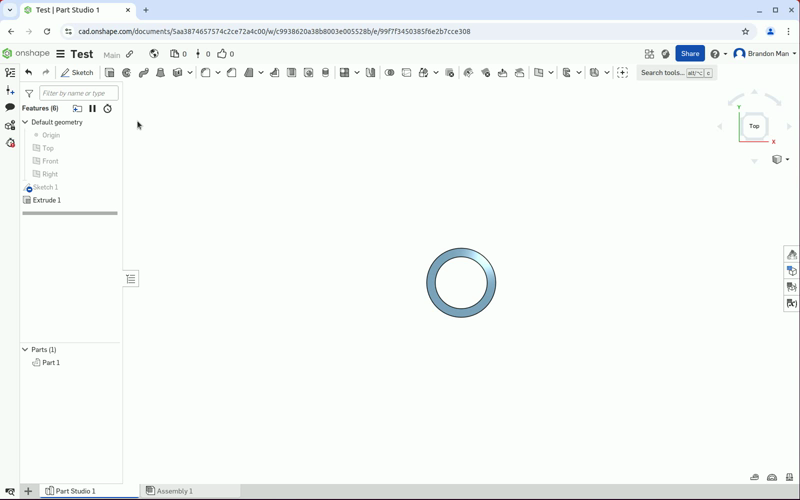
key(shift+h)
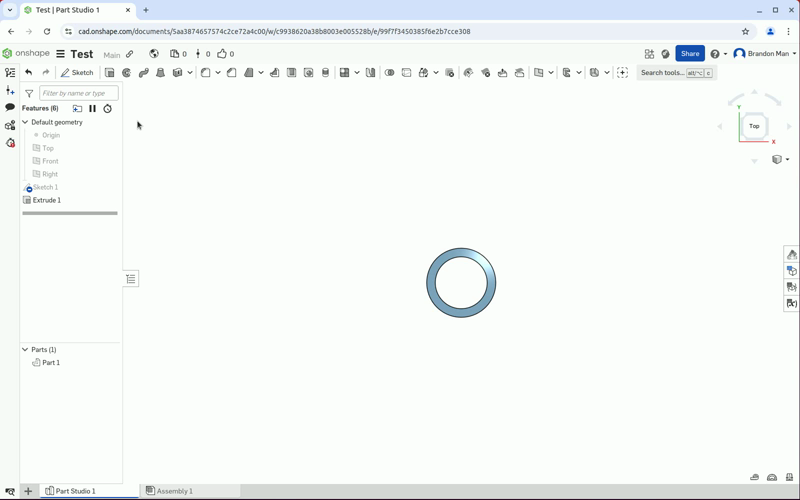
mouse_move(73, 189)
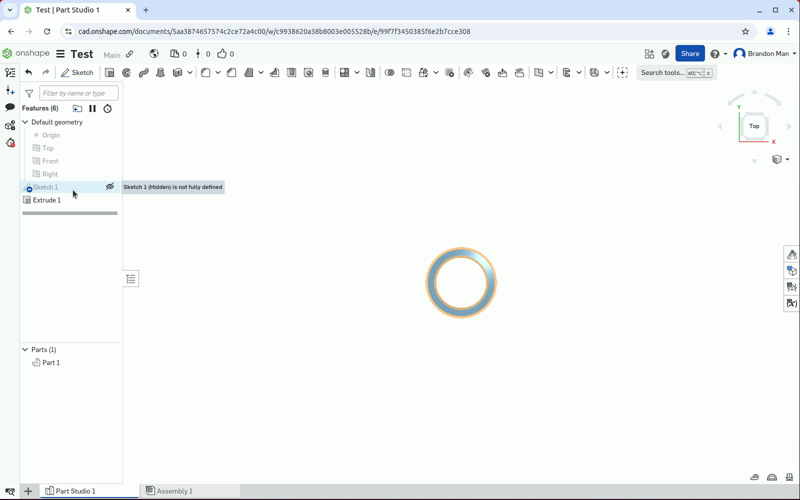
click(73, 189)
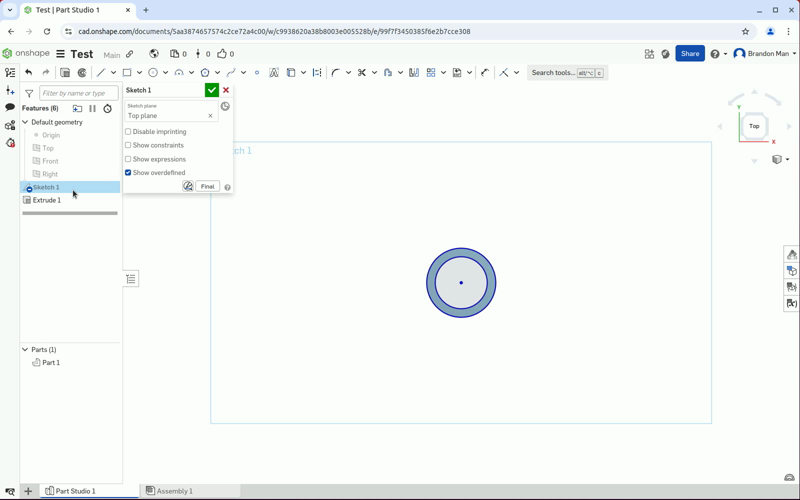
mouse_move(229, 92)
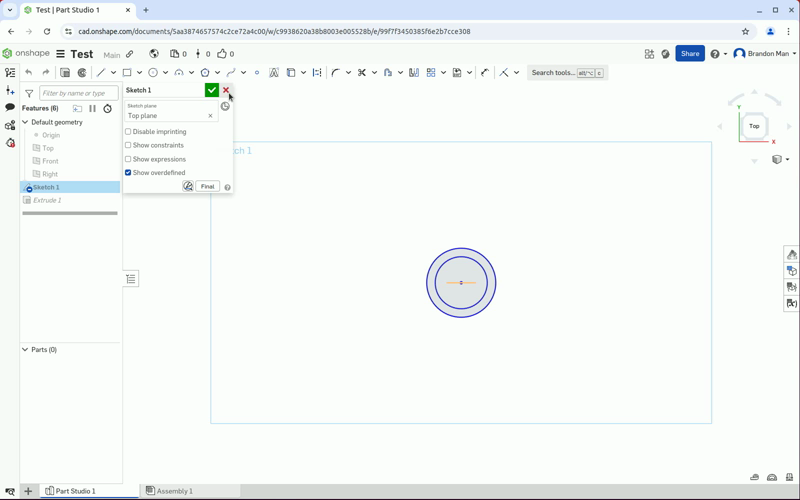
click(229, 92)
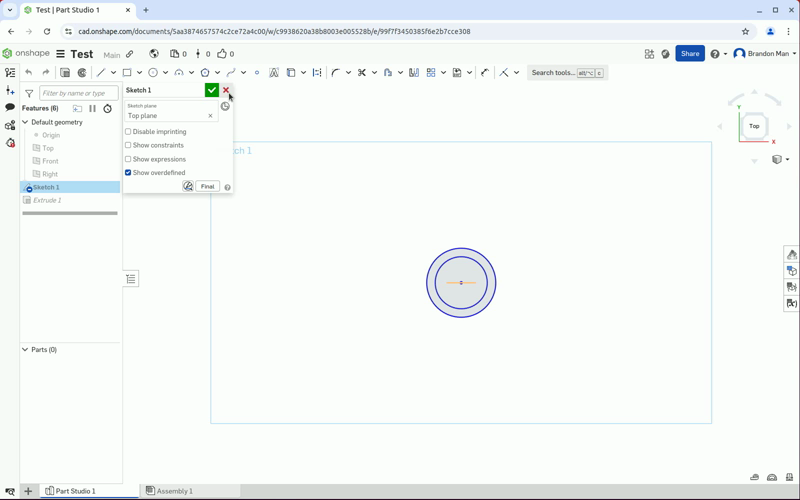
key(shift+s)
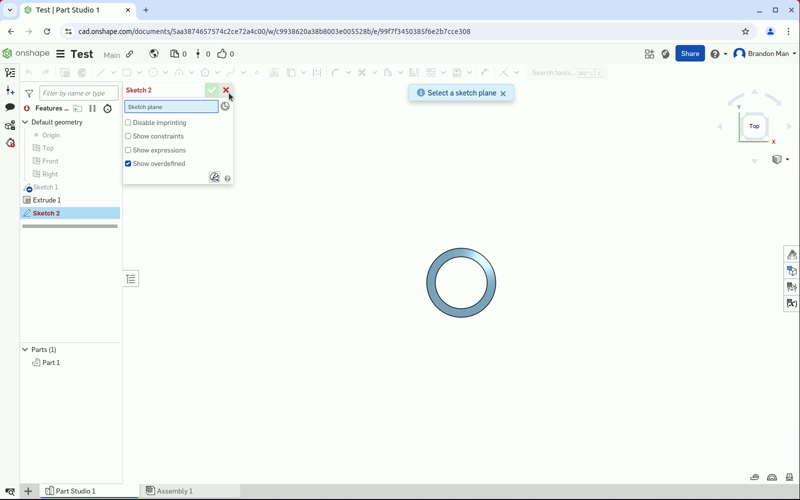
mouse_move(73, 150)
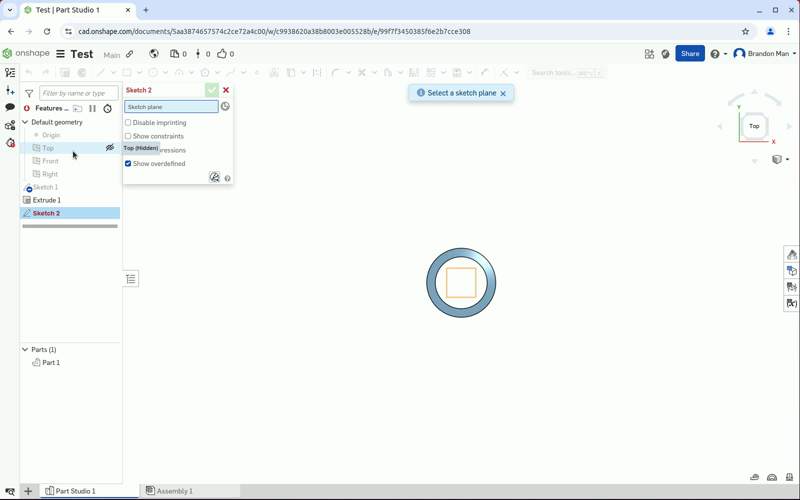
click(73, 150)
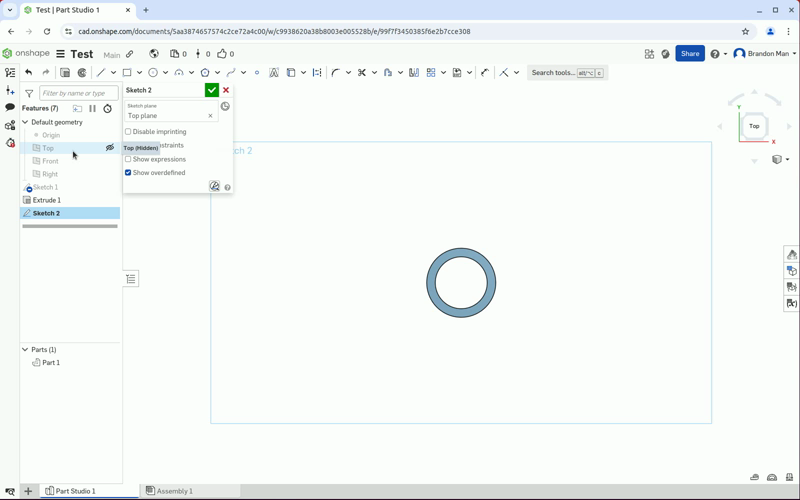
mouse_move(73, 352)
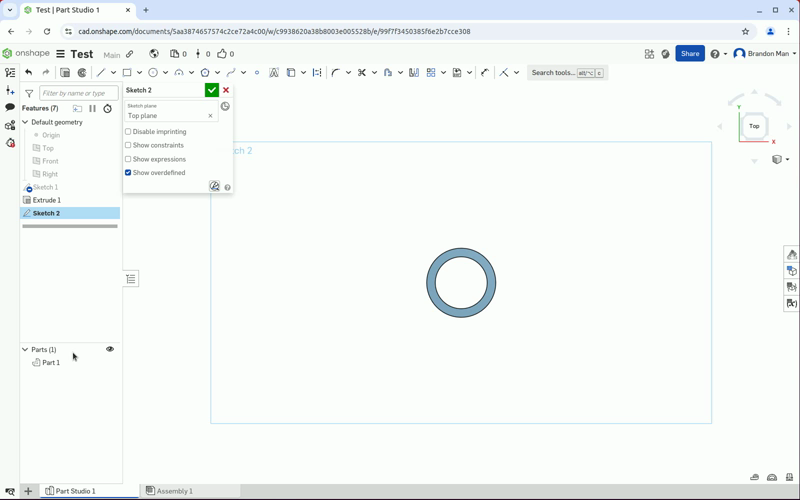
key(y)
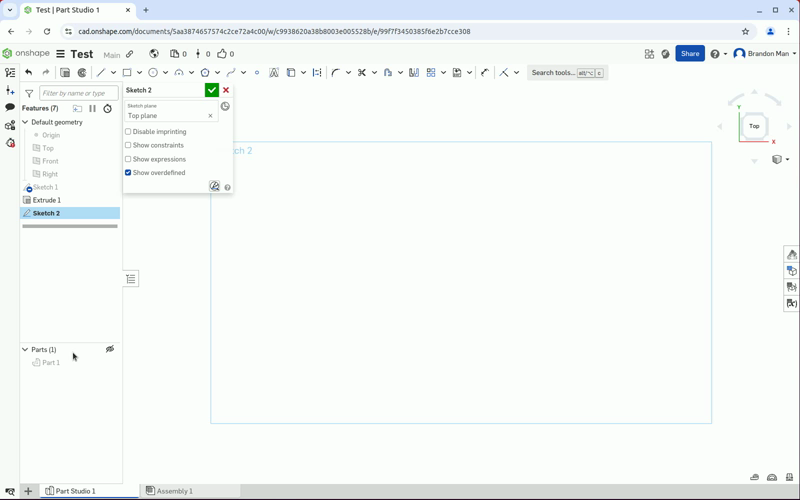
key(c)
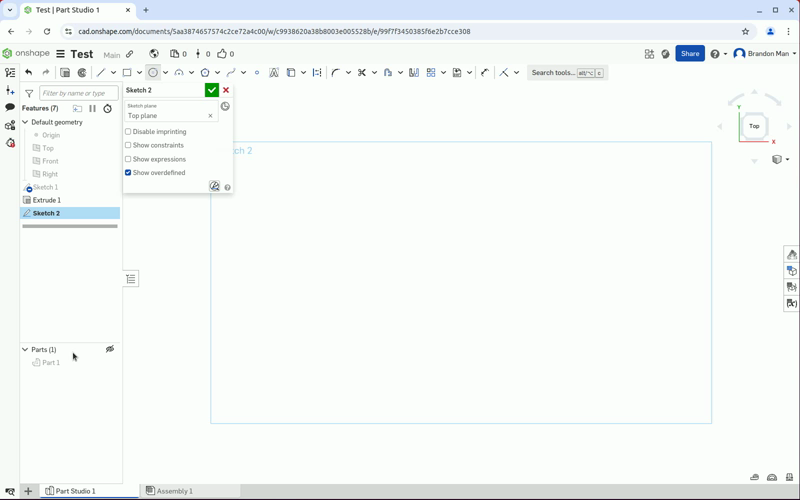
key_down(shift)
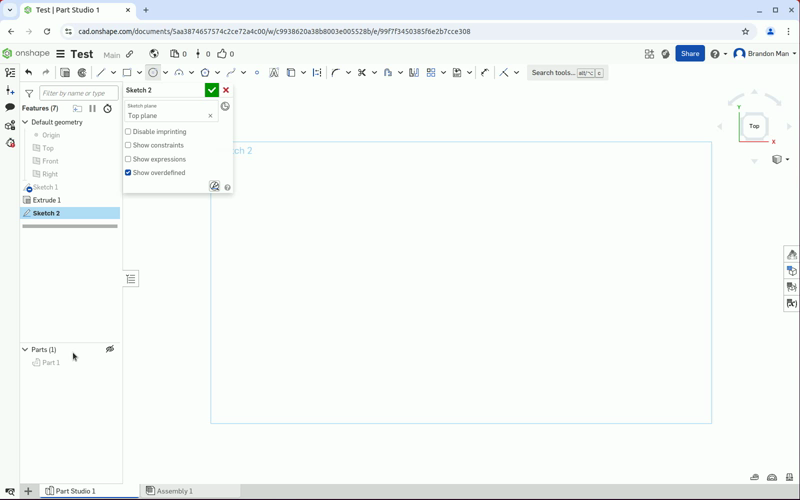
mouse_move(460, 282)
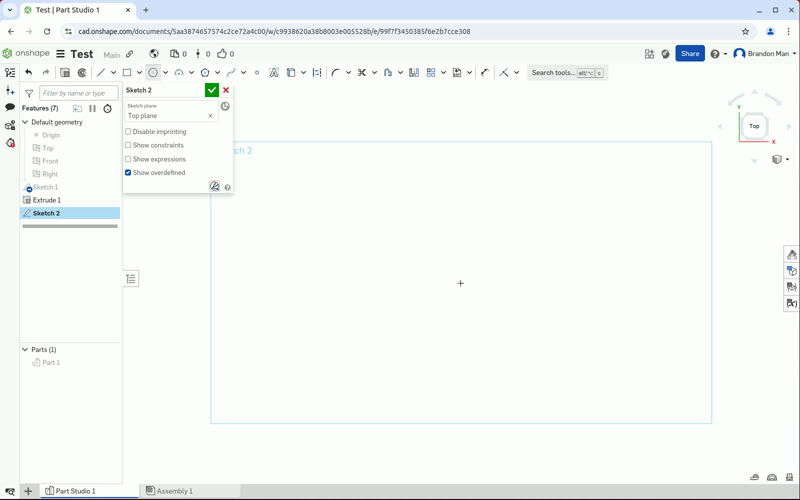
click(460, 282)
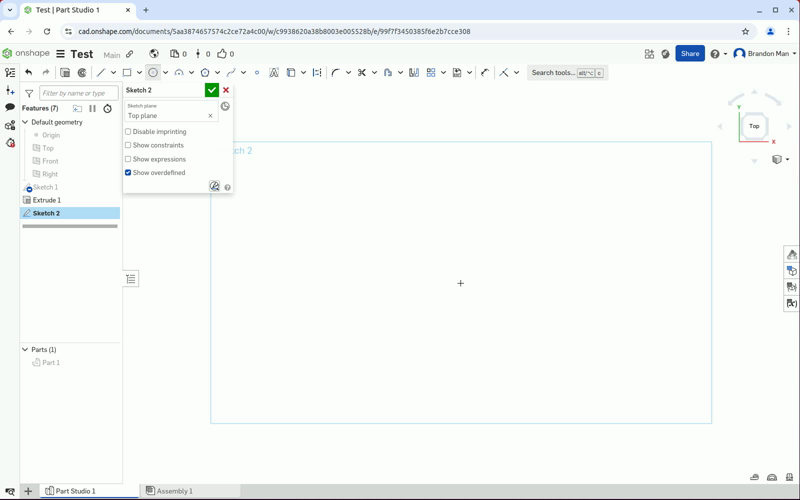
key_up(shift)
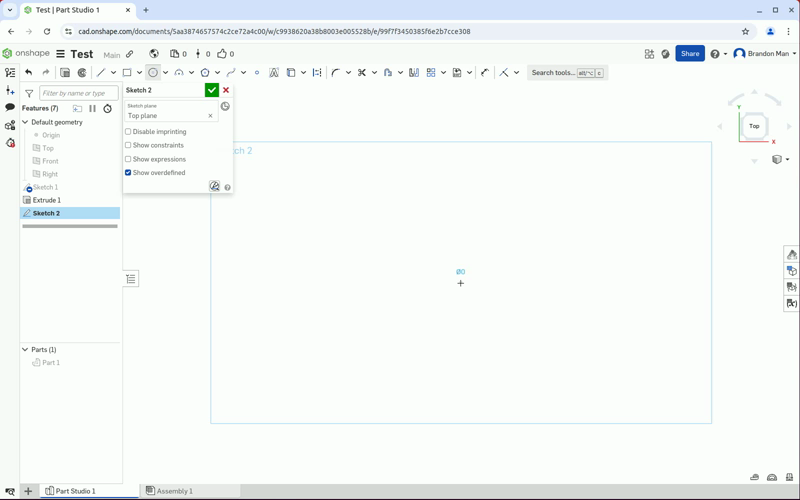
mouse_move(486, 282)
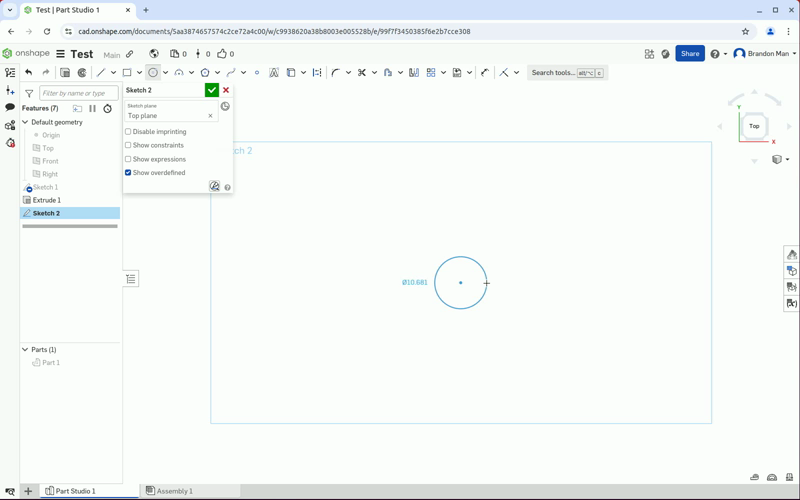
click(486, 282)
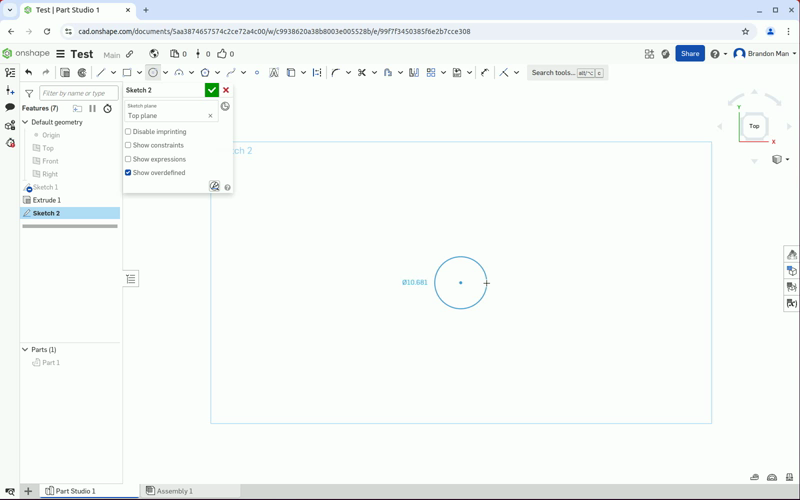
key(esc)
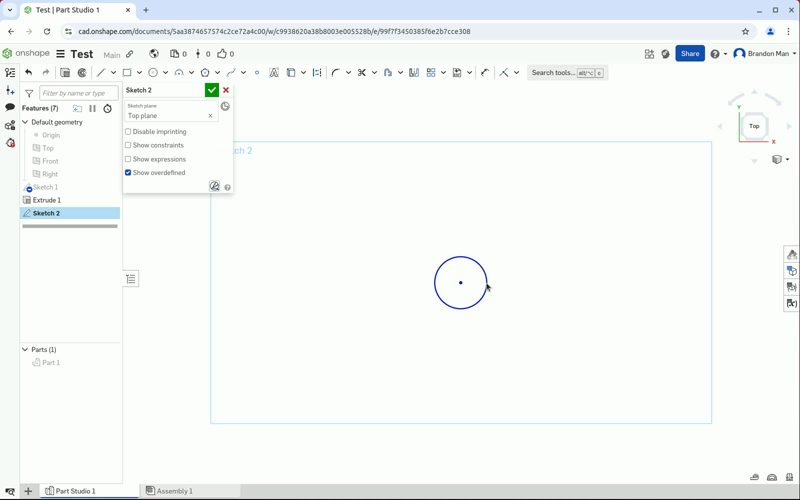
key(c)
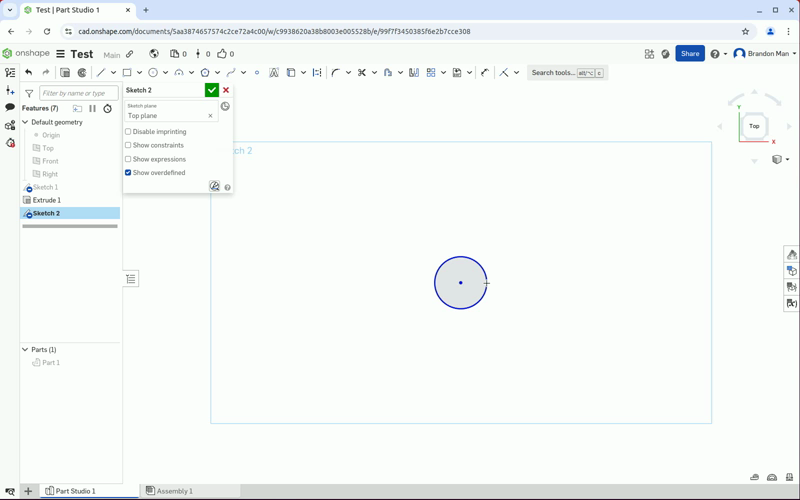
key_down(shift)
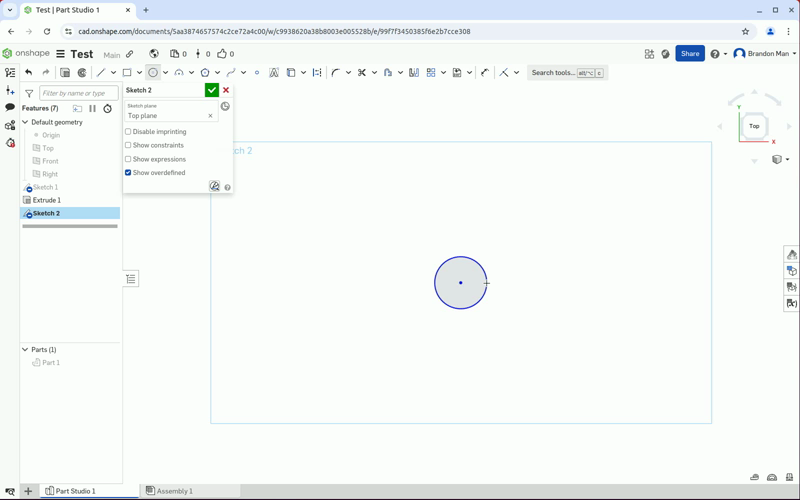
mouse_move(460, 282)
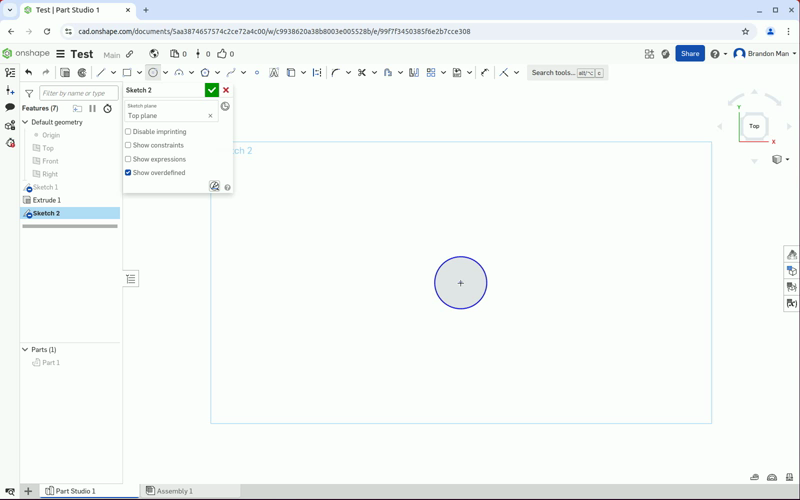
click(460, 282)
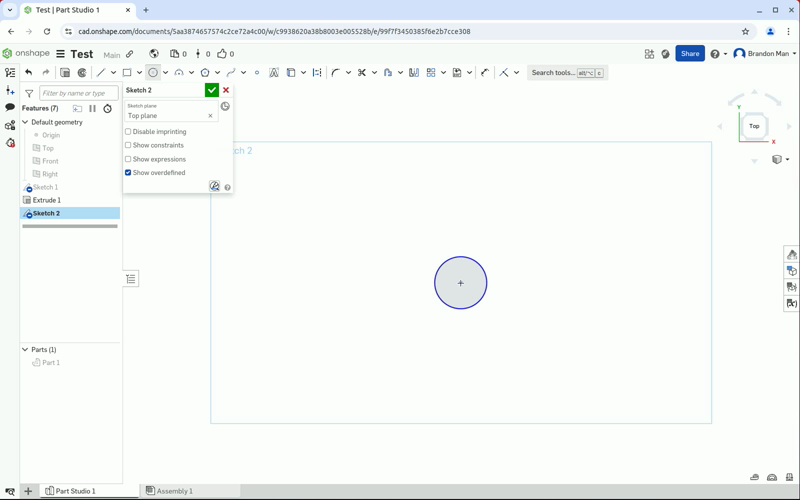
key_up(shift)
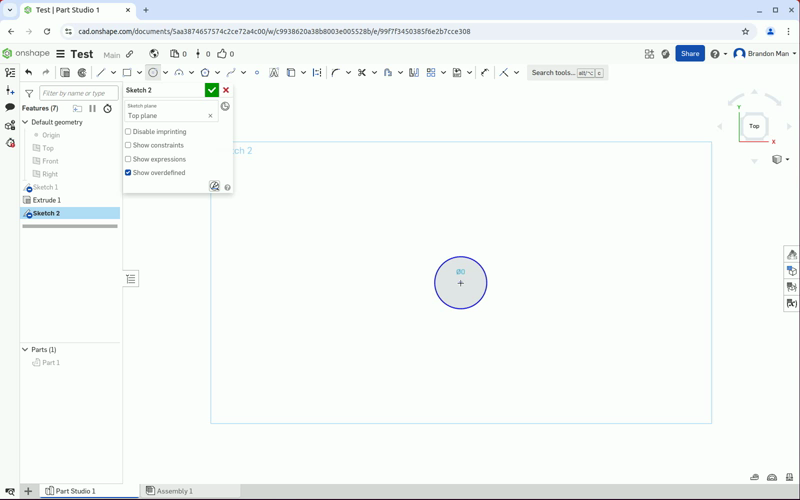
mouse_move(480, 282)
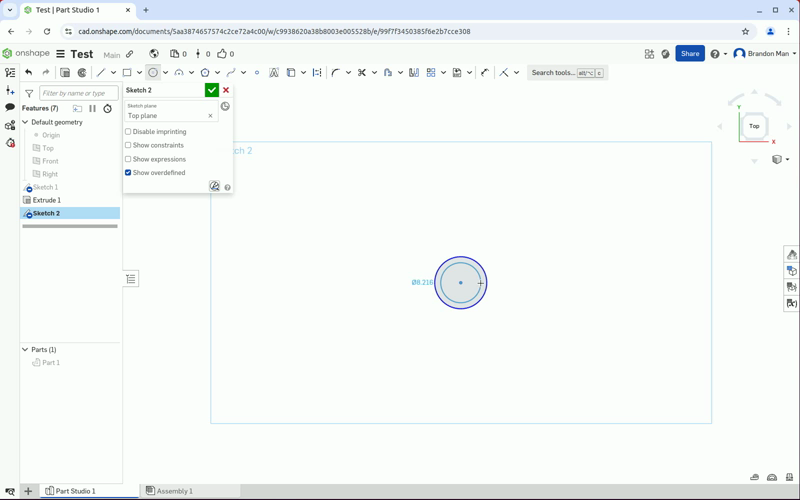
click(480, 282)
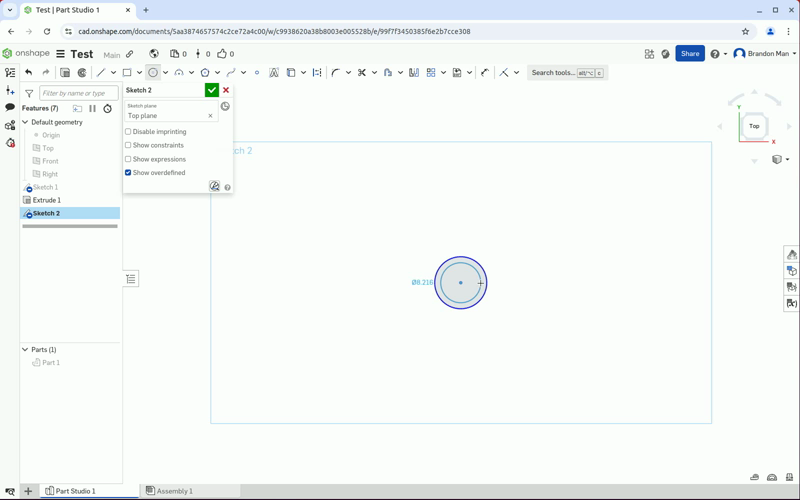
key(esc)
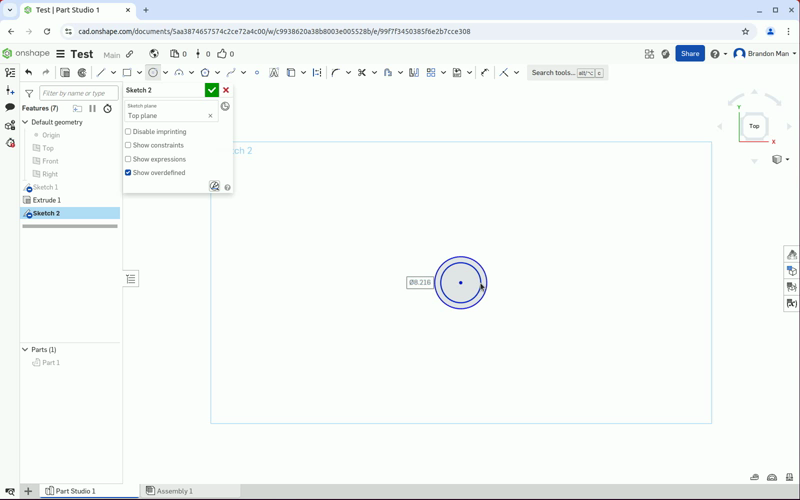
mouse_move(480, 296)
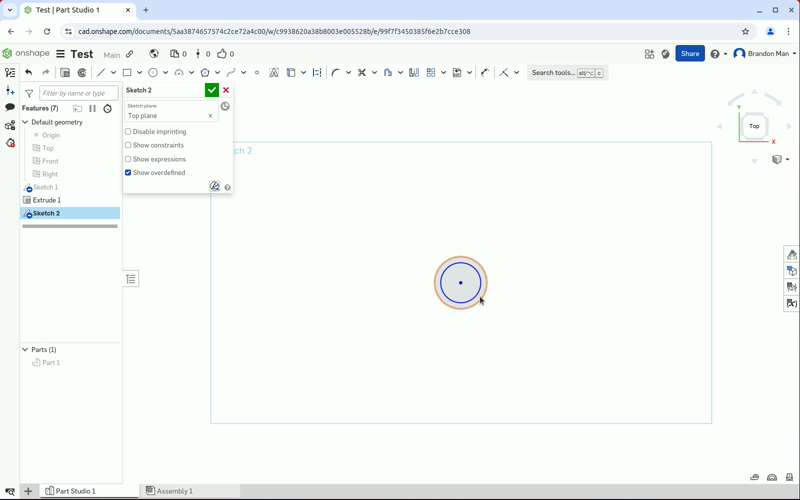
scroll(6)
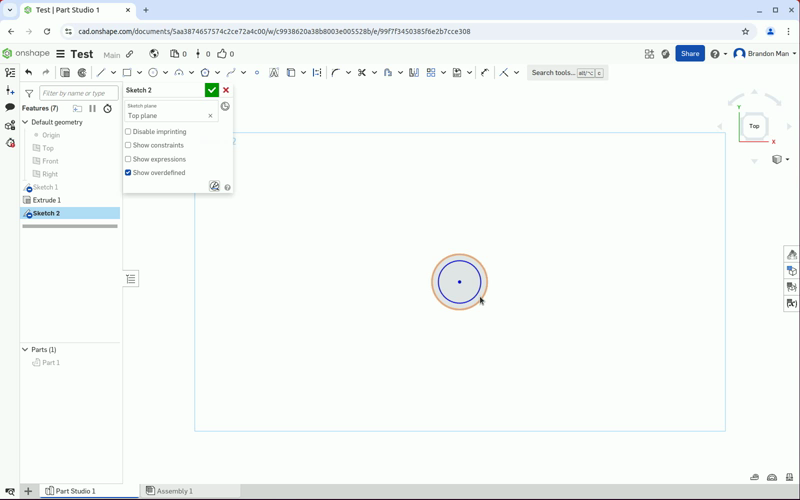
scroll(6)
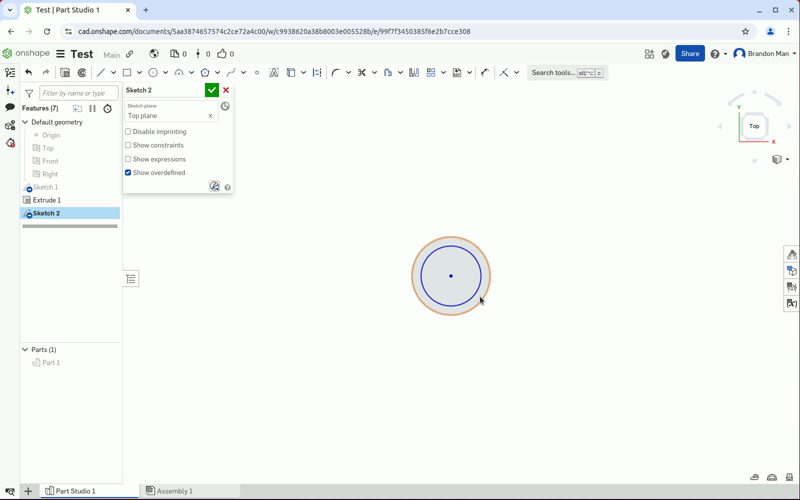
scroll(6)
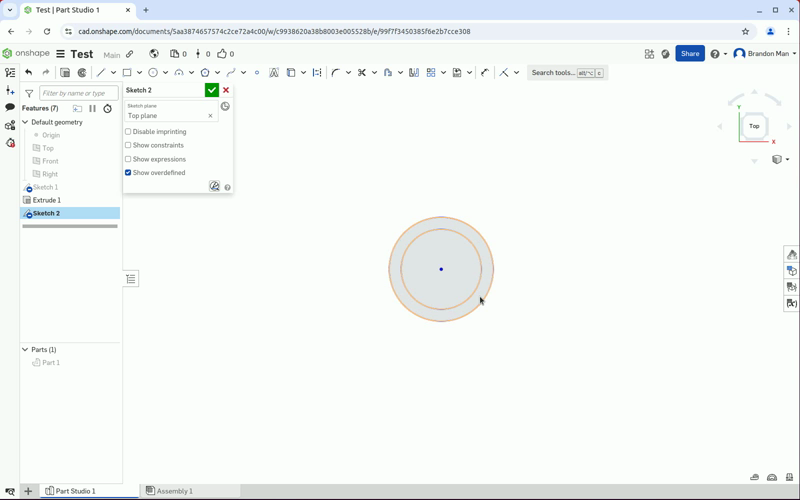
scroll(6)
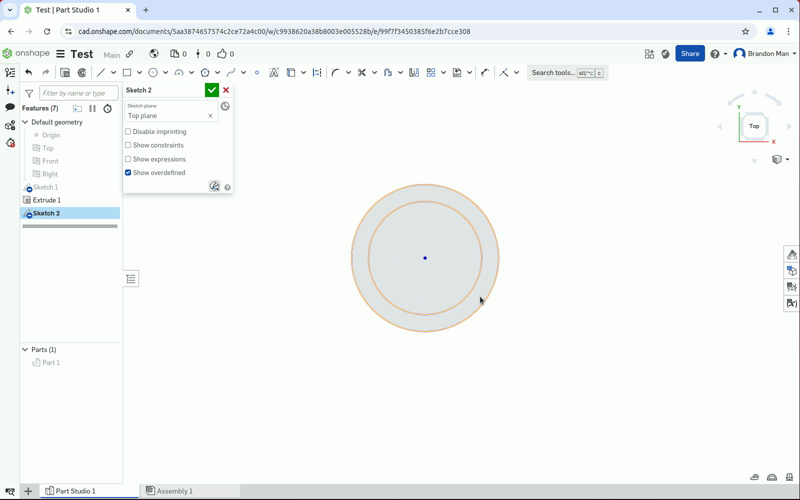
scroll(6)
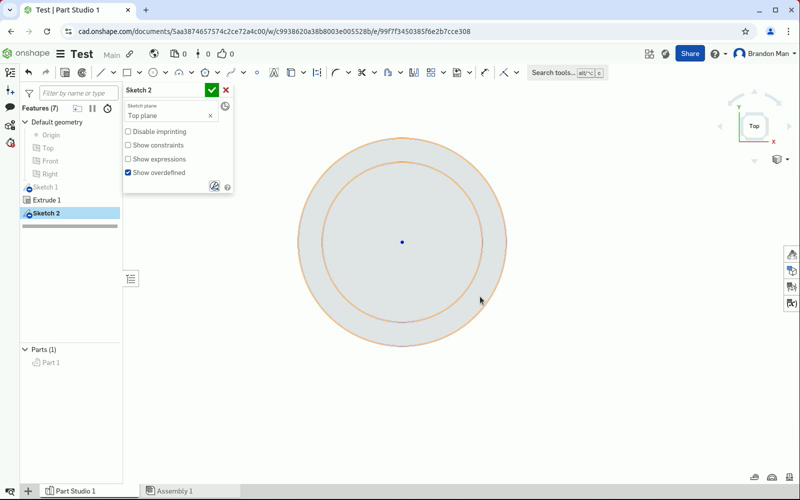
scroll(6)
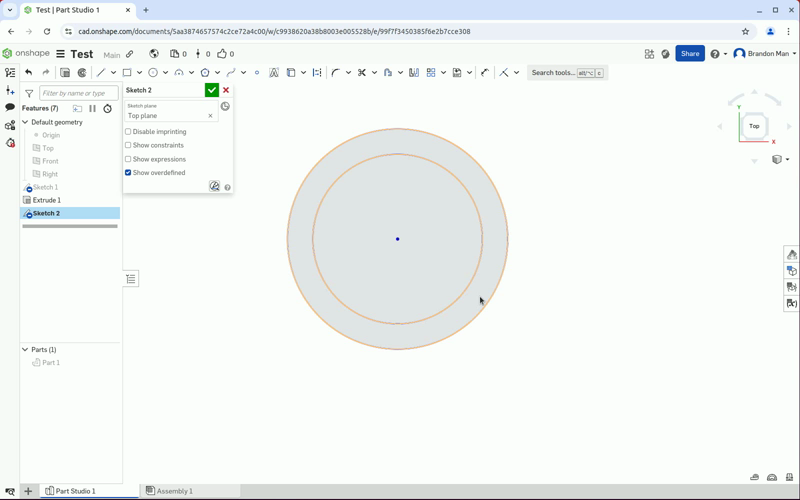
scroll(6)
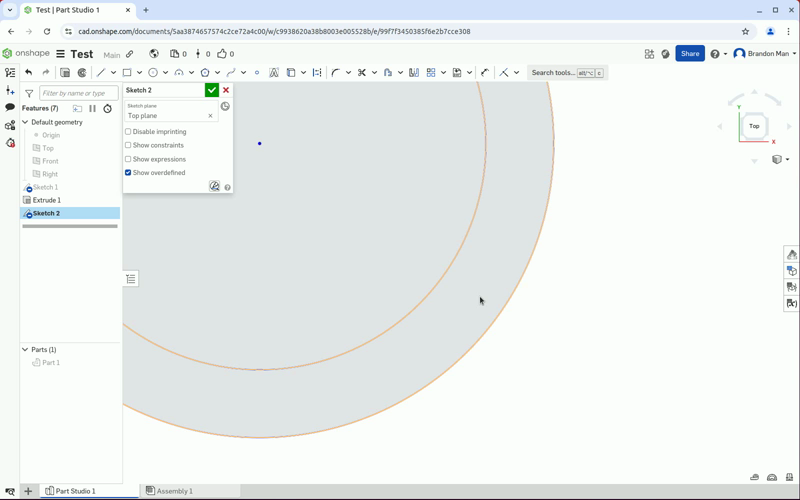
click(480, 296)
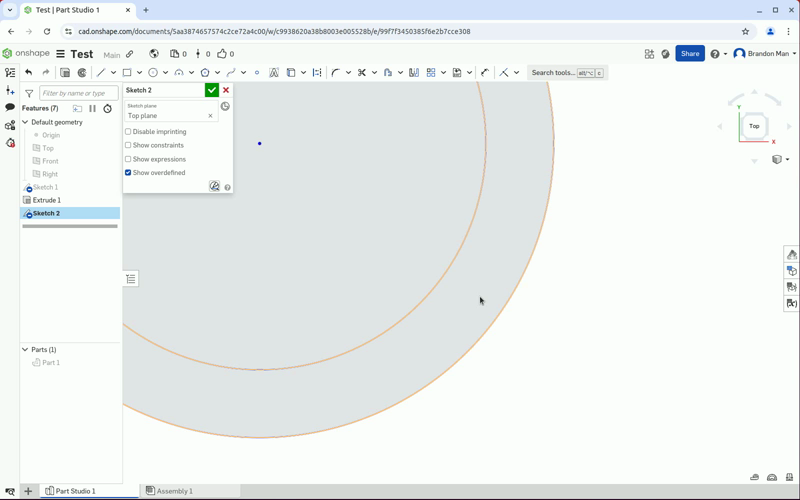
scroll(-6)
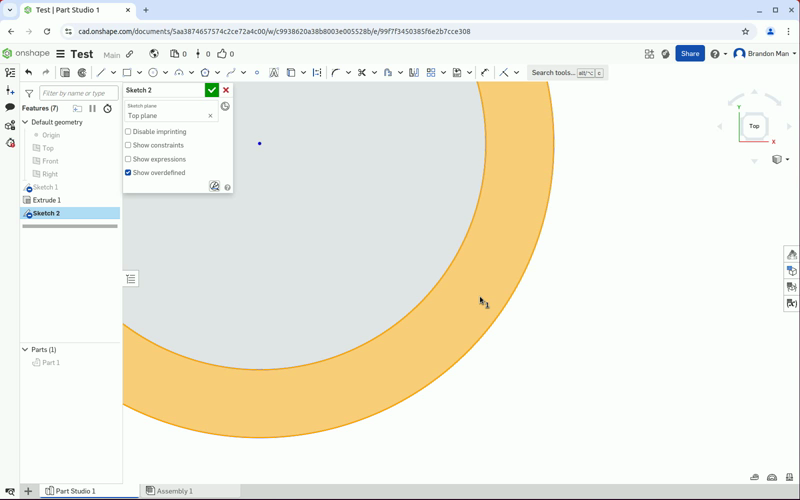
scroll(-6)
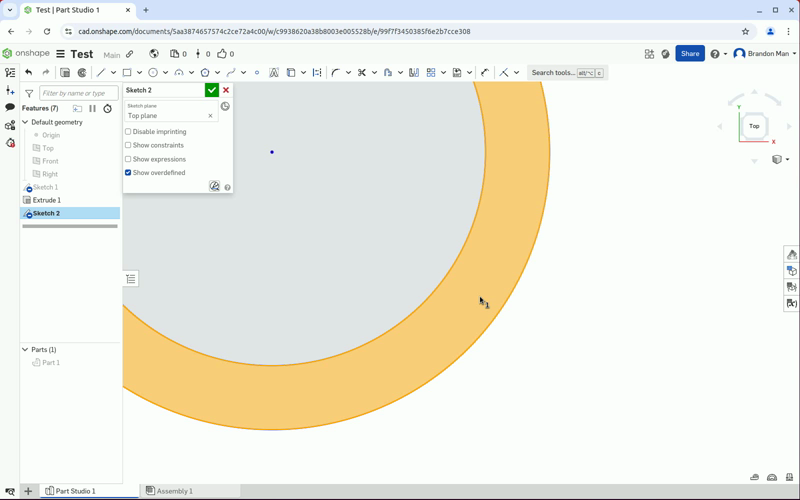
scroll(-6)
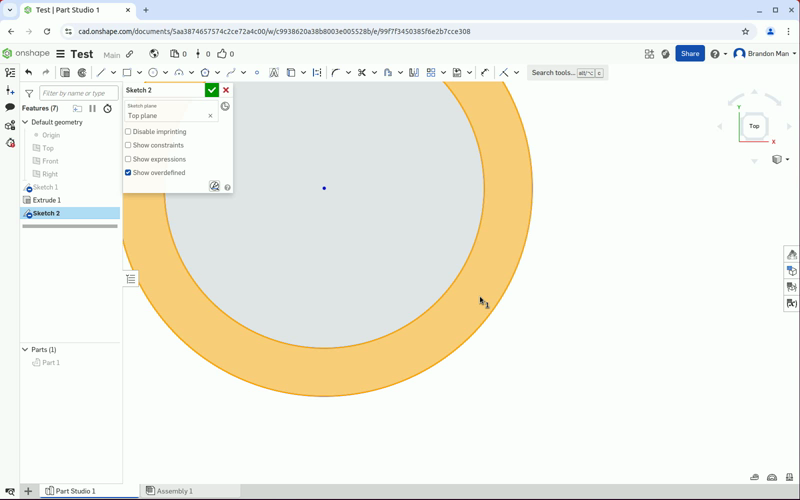
scroll(-6)
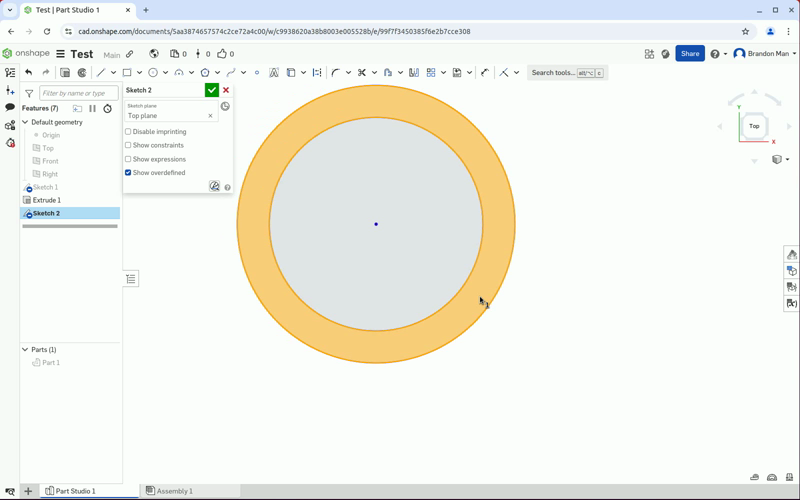
scroll(-6)
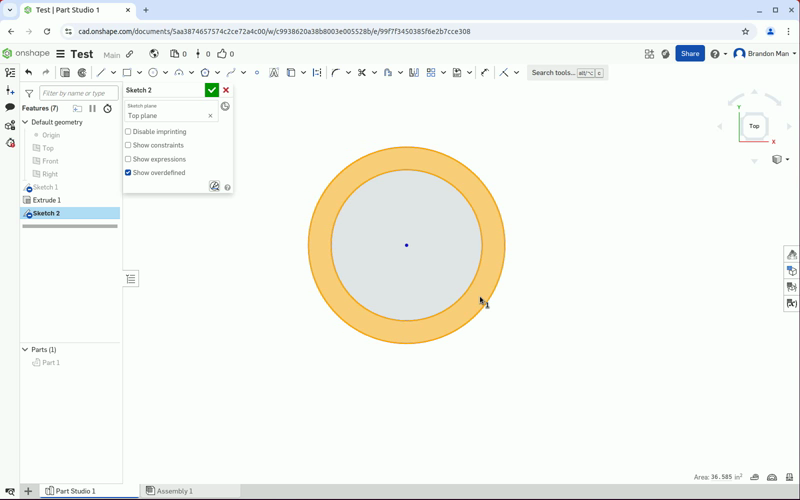
scroll(-6)
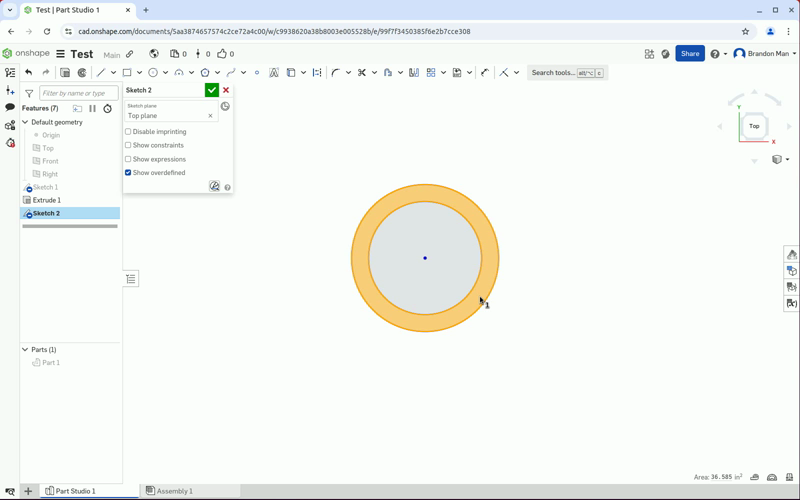
scroll(-6)
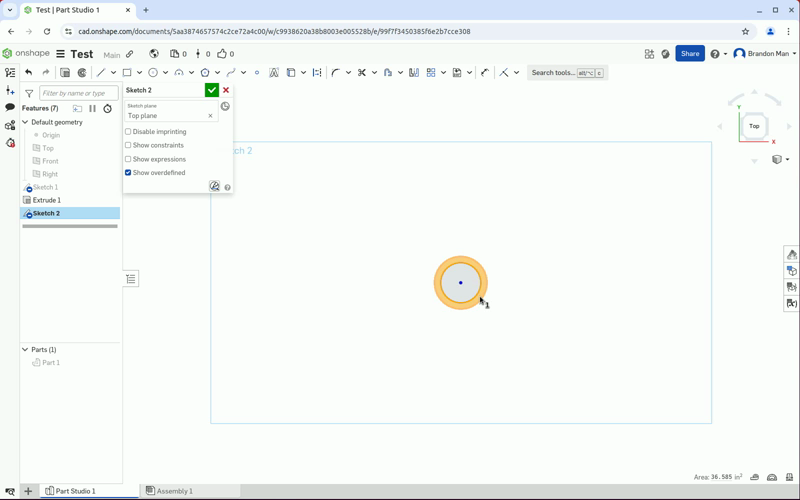
mouse_move(73, 352)
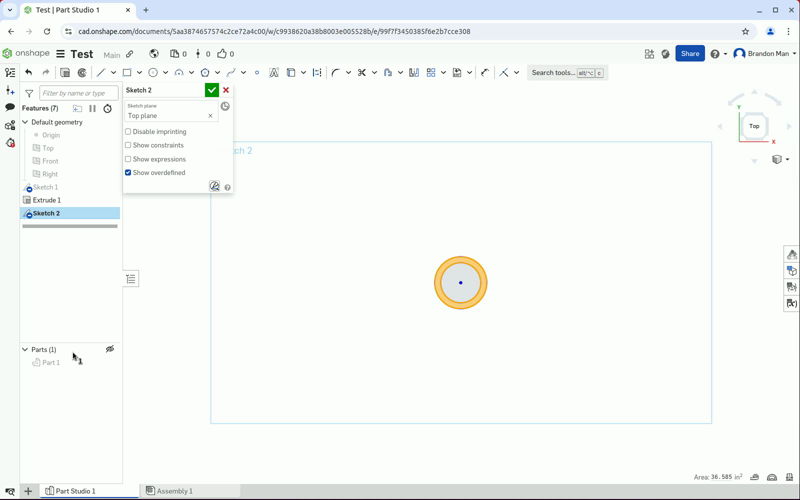
key(shift+y)
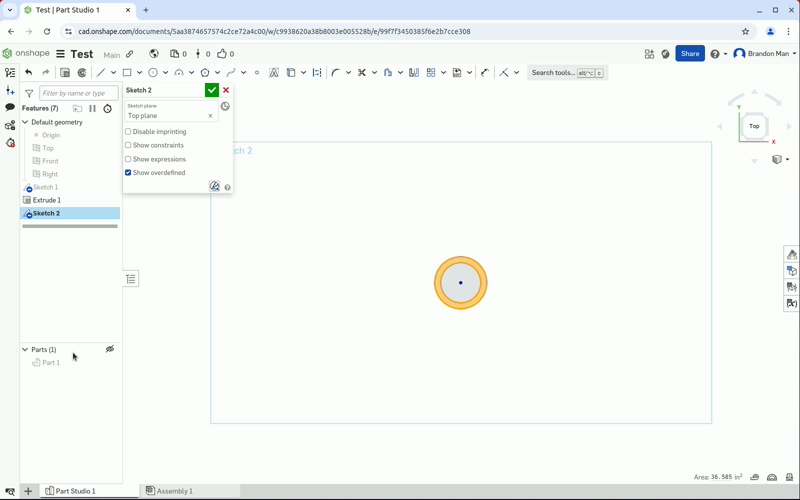
key(shift+e)
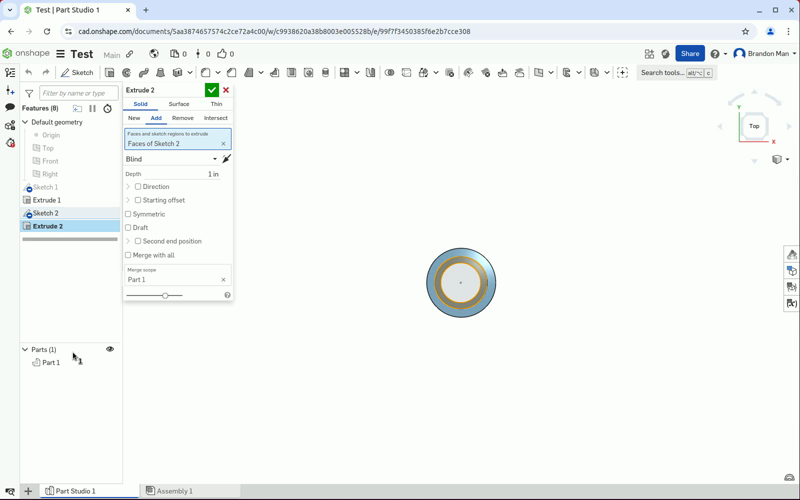
mouse_move(143, 106)
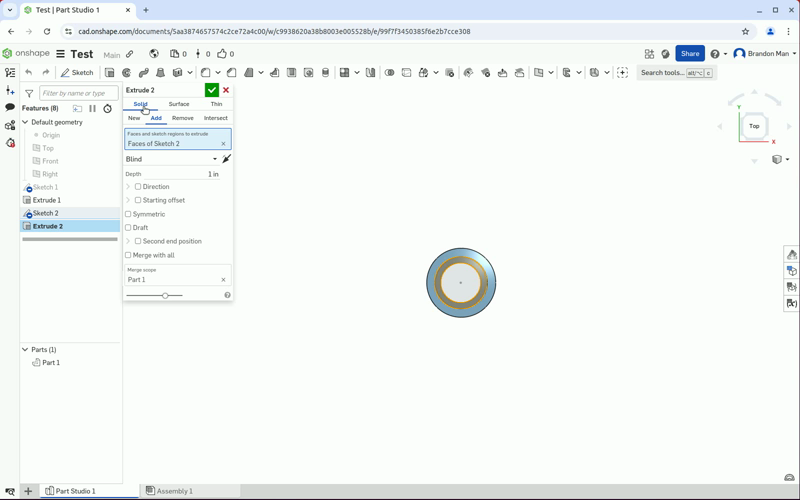
click(143, 106)
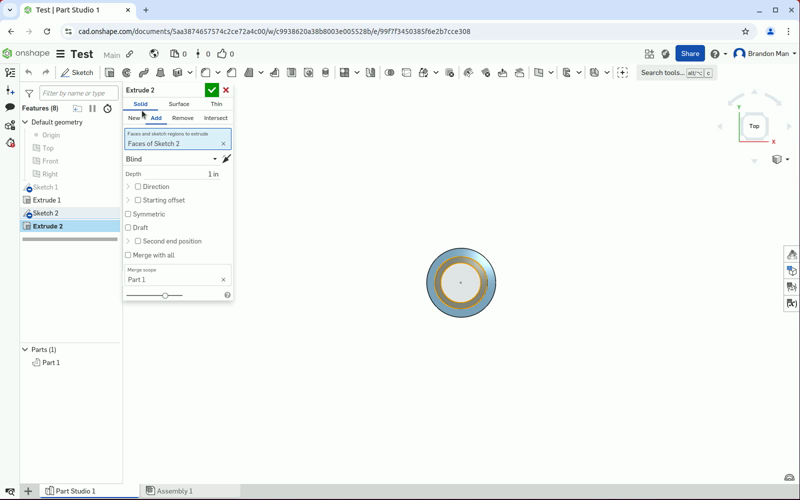
mouse_move(137, 120)
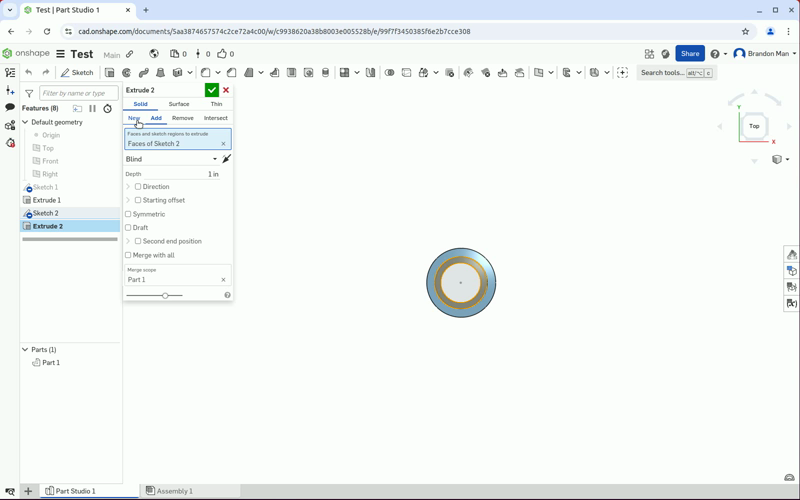
click(137, 120)
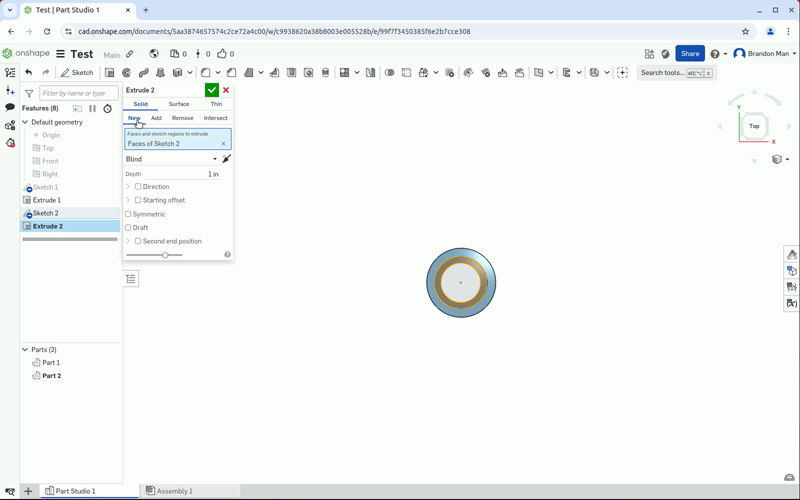
key(tab, 4)
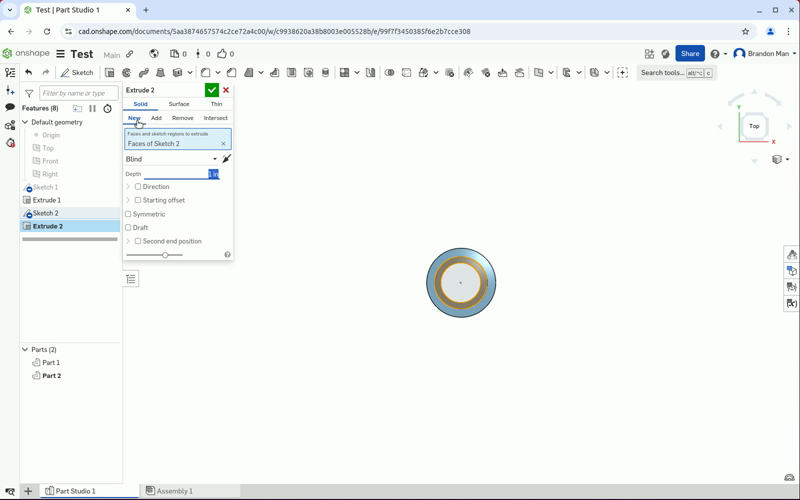
text(-11.554)
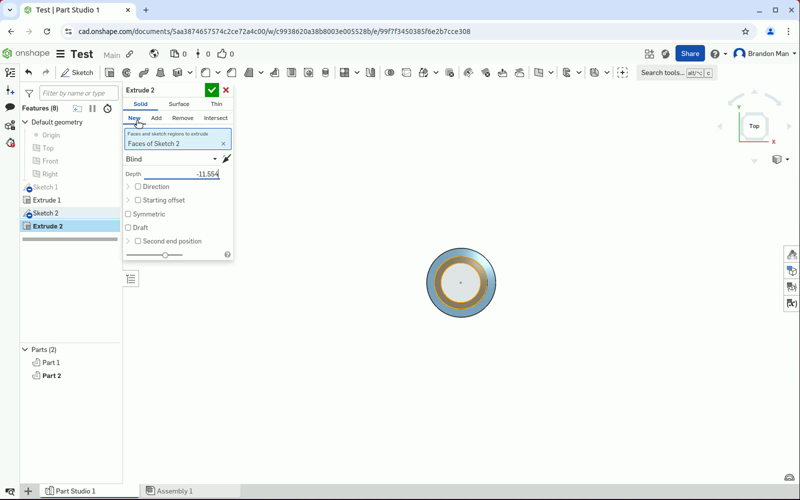
key(enter)
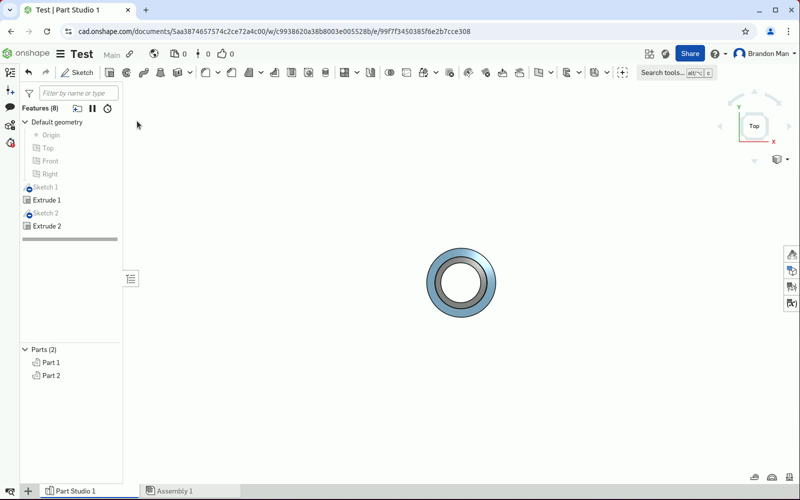
key(shift+h)
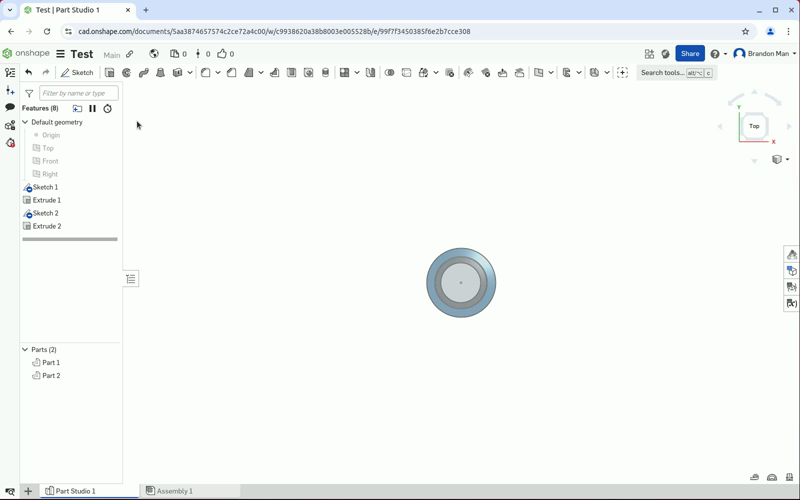
key(shift+h)
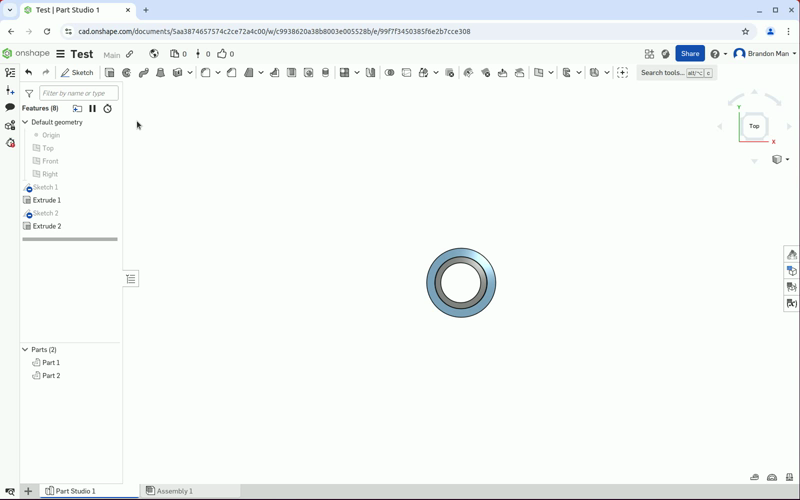
mouse_move(73, 189)
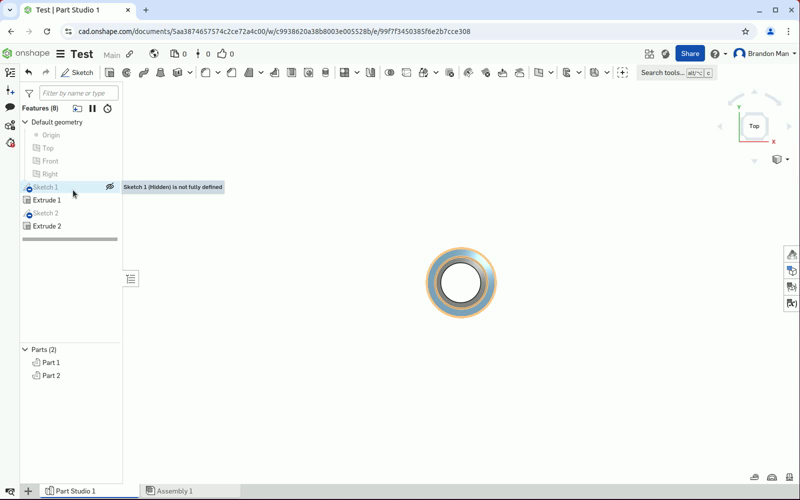
click(73, 189)
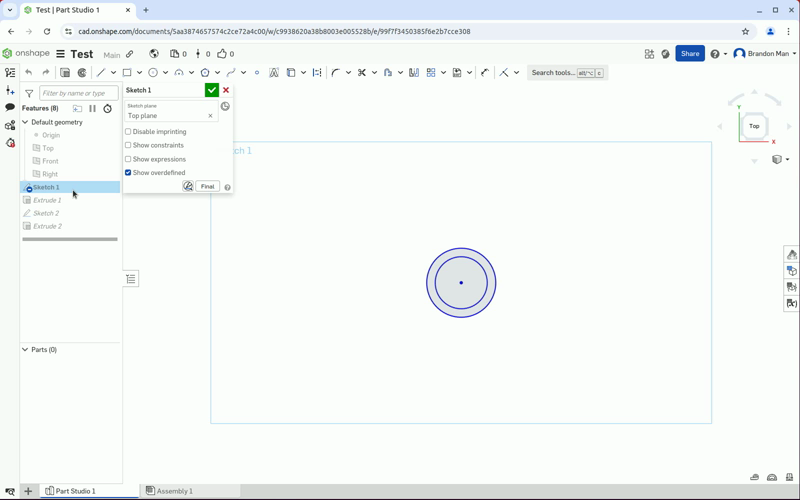
mouse_move(229, 92)
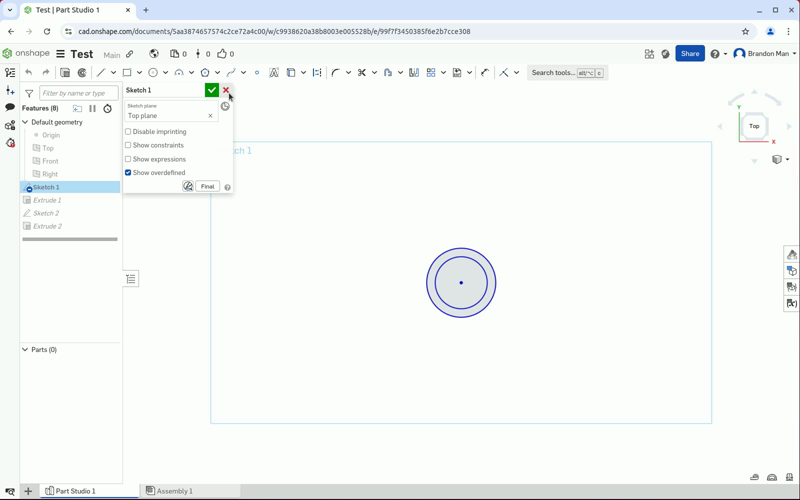
click(229, 92)
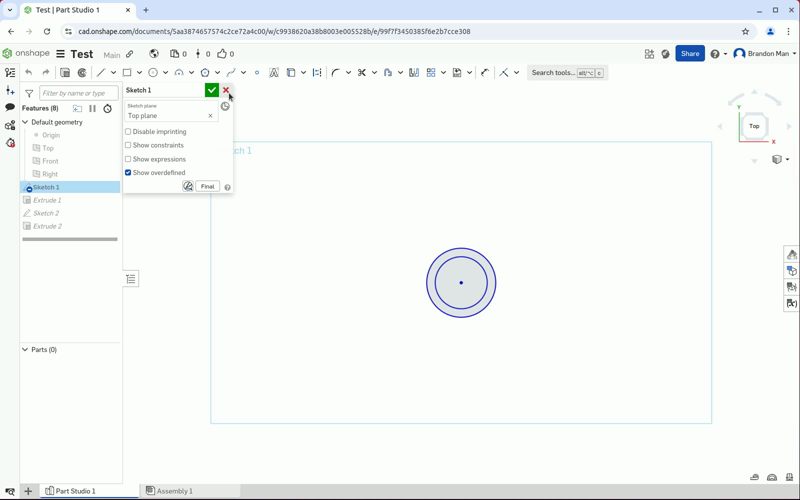
key(shift+s)
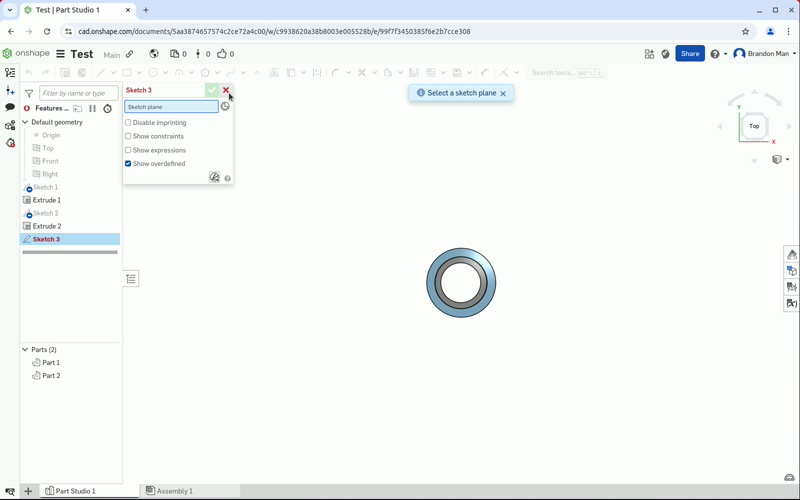
mouse_move(73, 150)
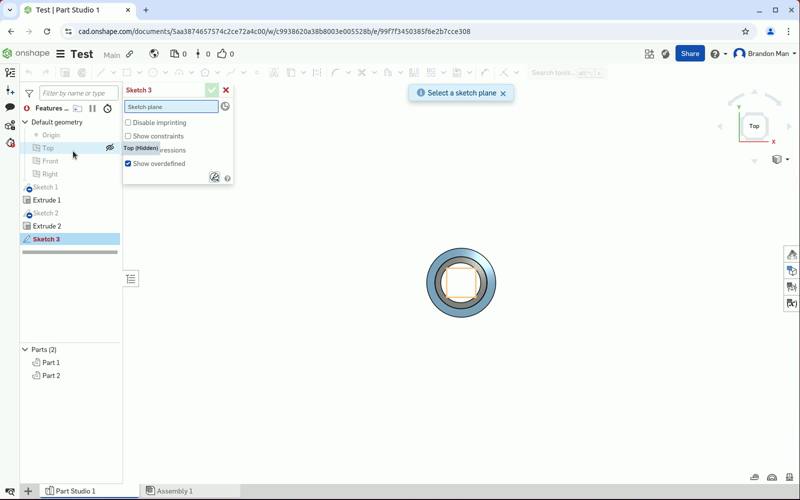
click(73, 150)
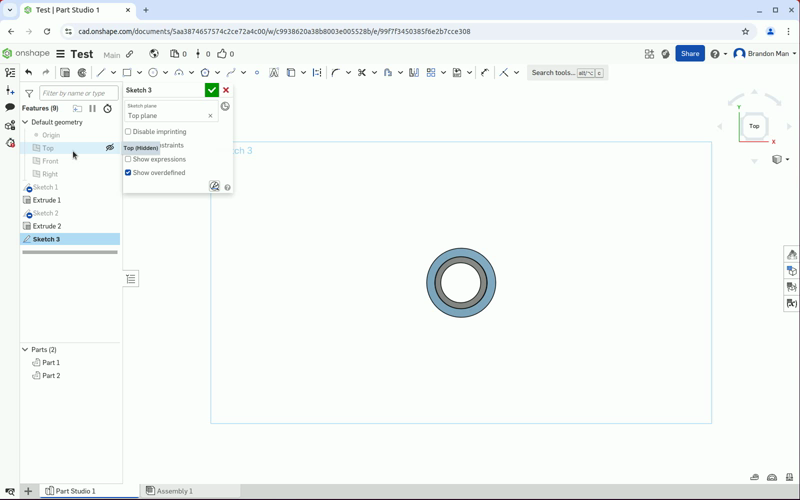
mouse_move(73, 352)
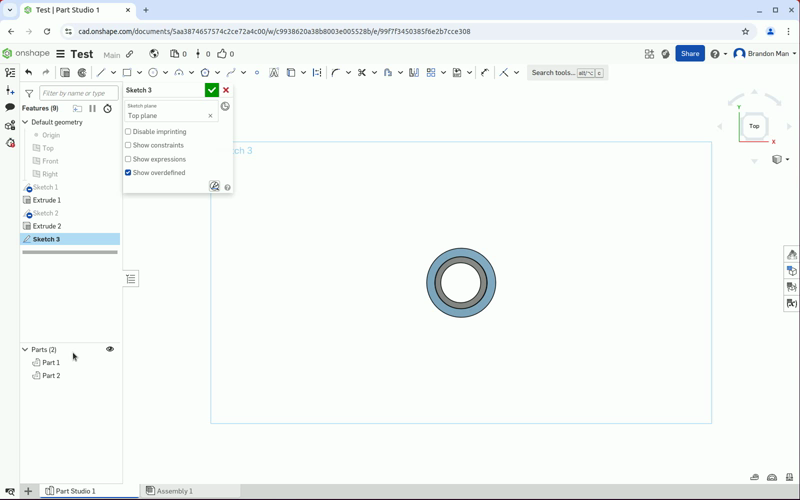
key(y)
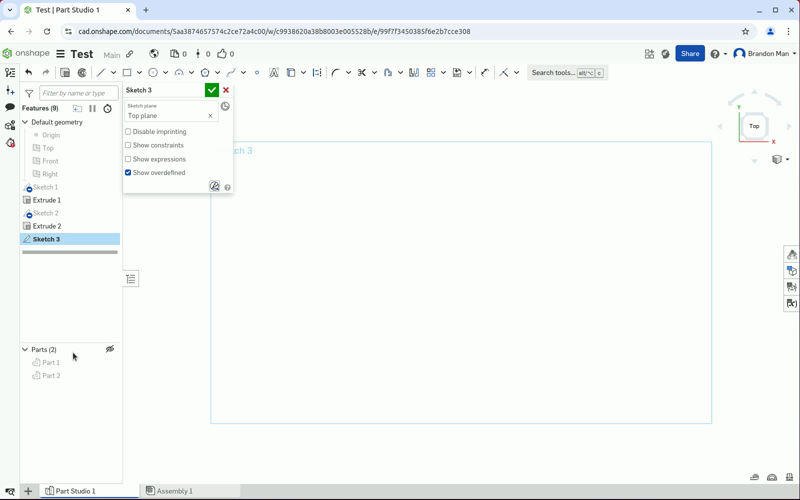
key(c)
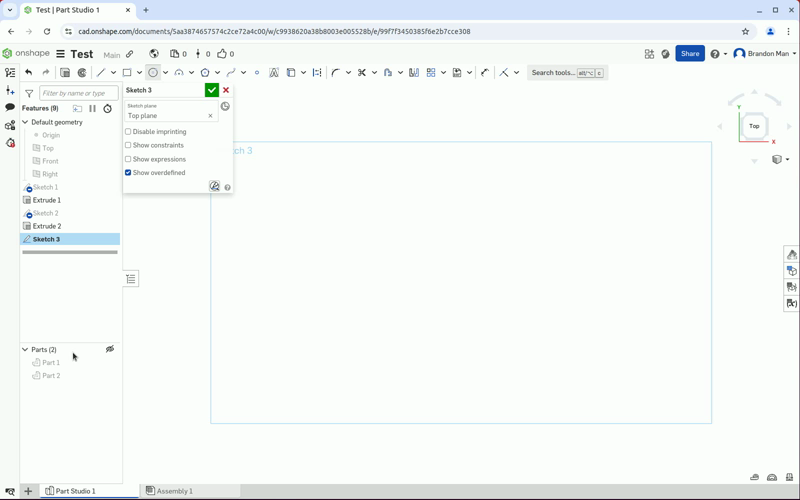
key_down(shift)
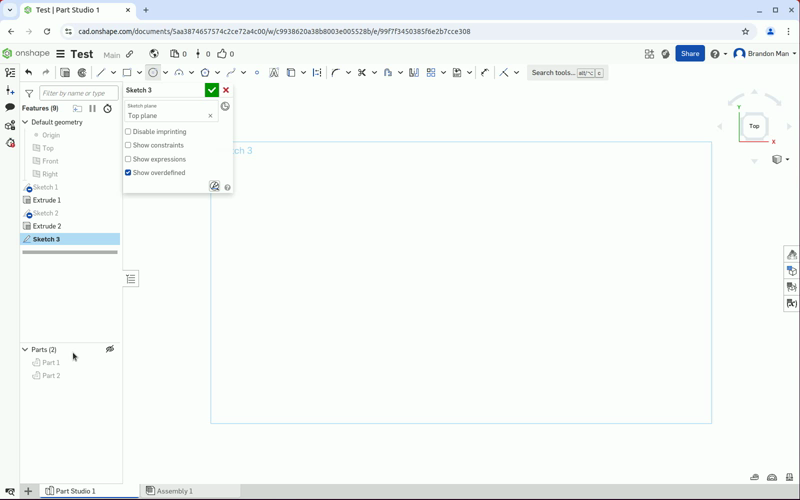
mouse_move(460, 282)
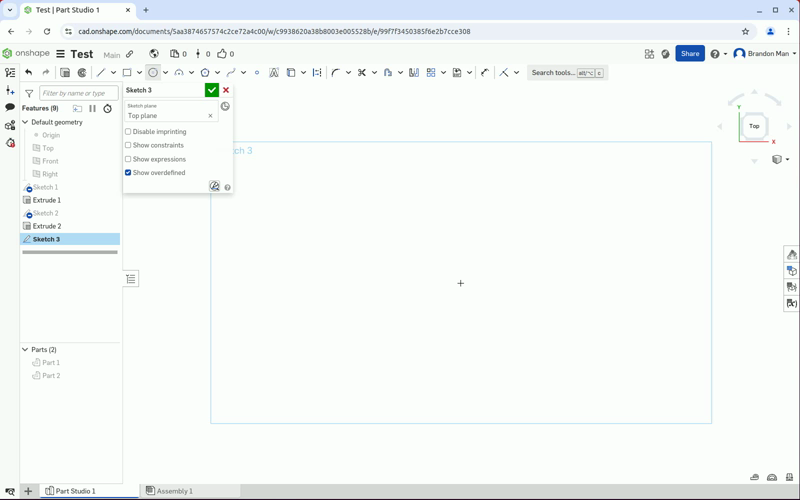
click(460, 282)
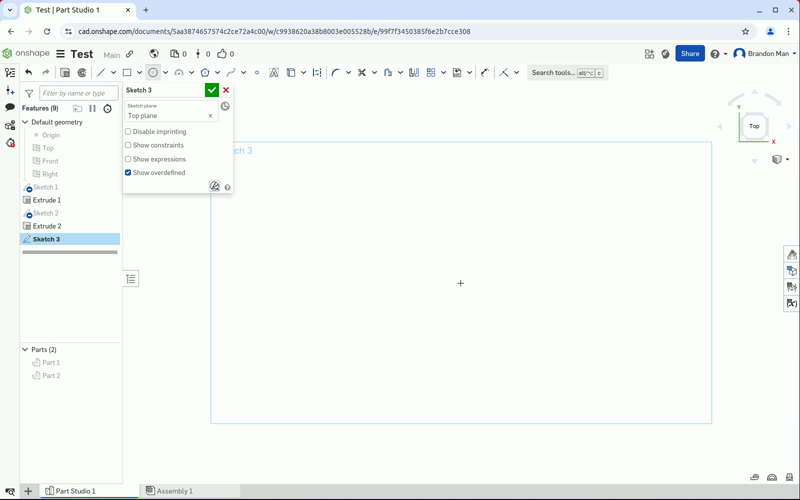
key_up(shift)
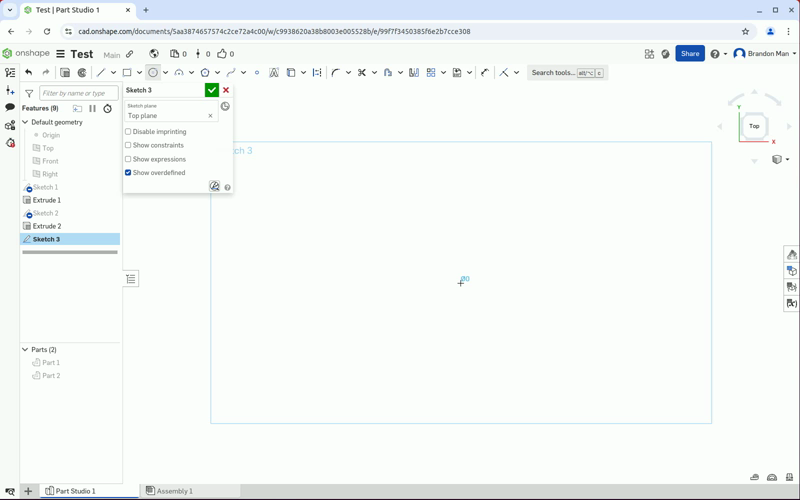
mouse_move(486, 282)
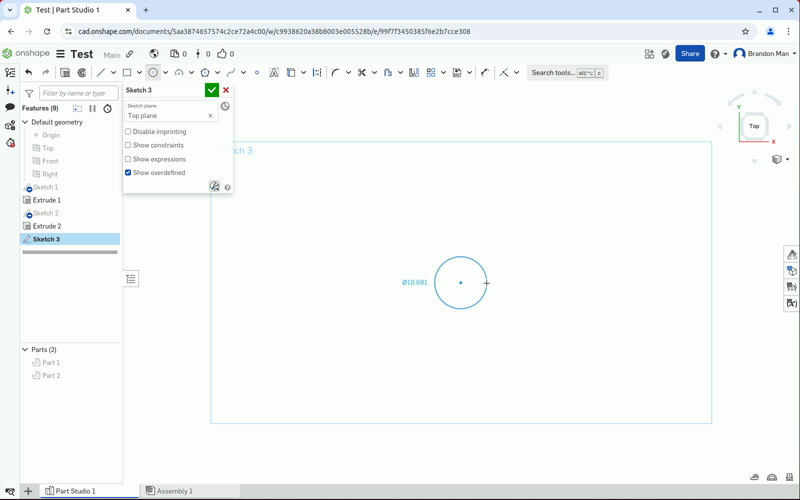
click(486, 282)
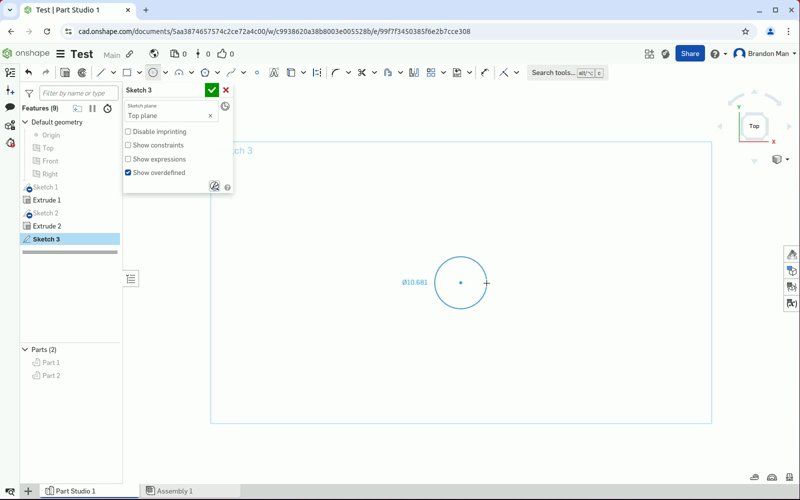
key(esc)
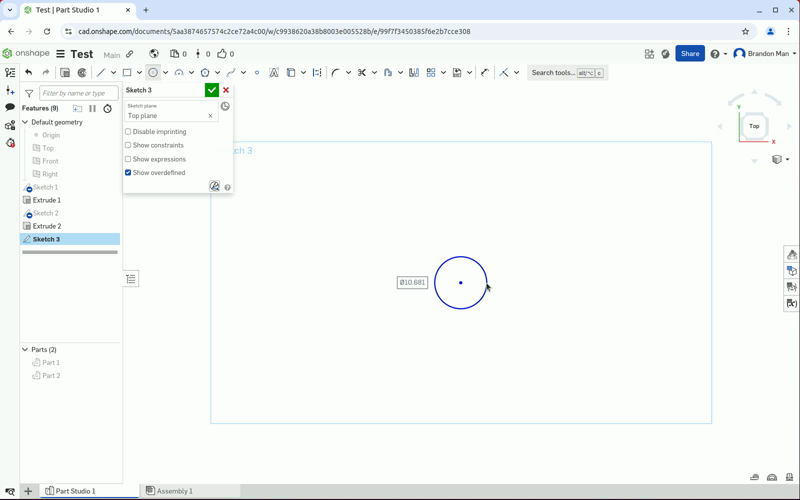
key(c)
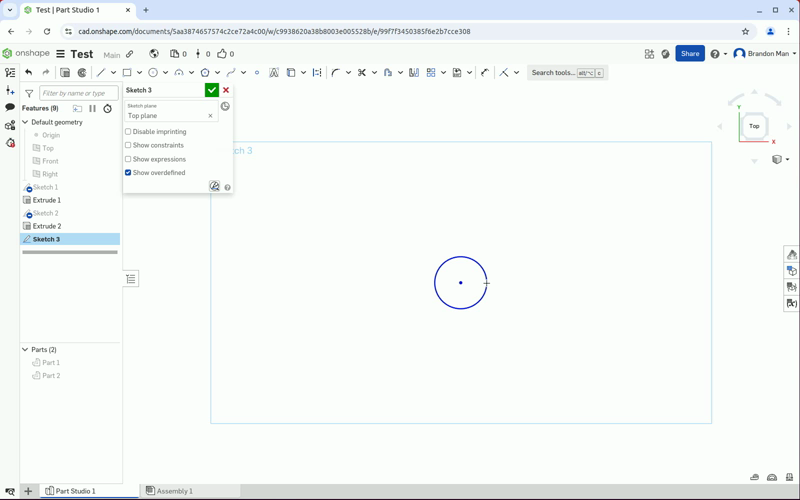
key_down(shift)
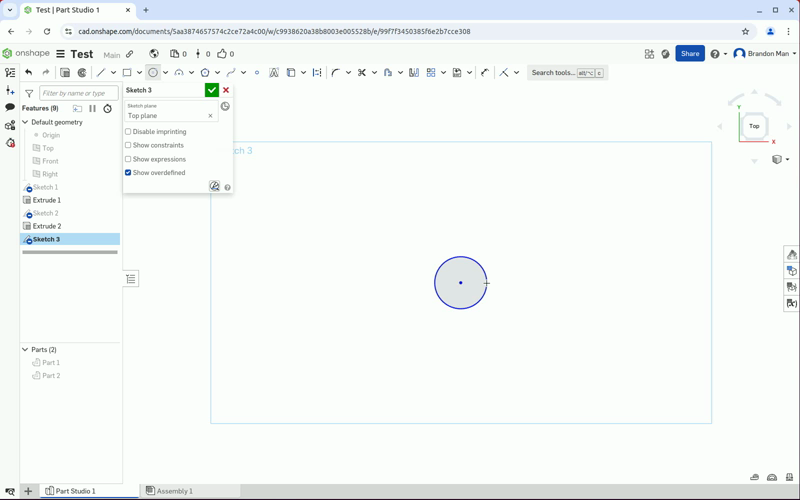
mouse_move(460, 282)
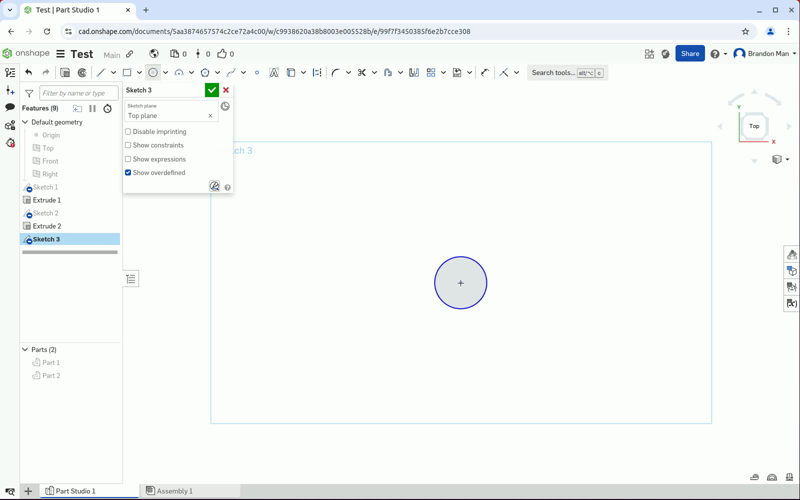
click(460, 282)
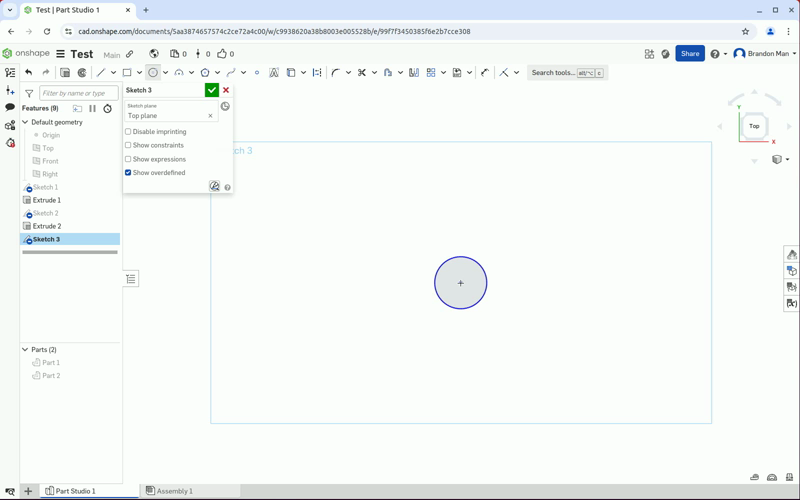
key_up(shift)
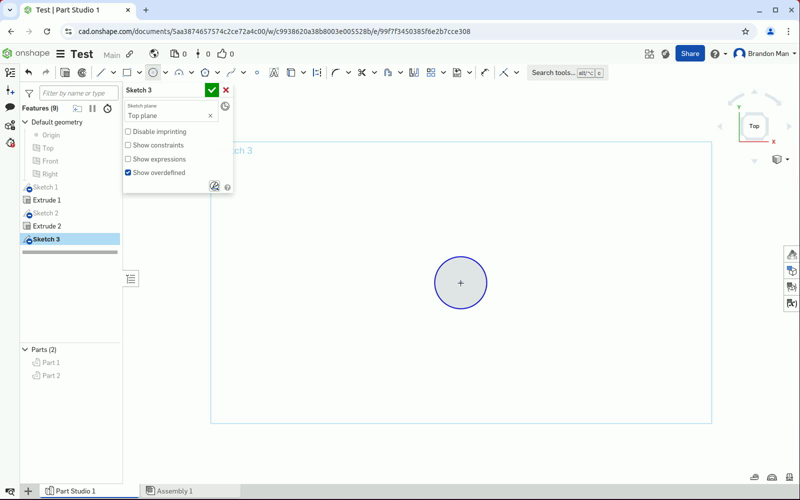
mouse_move(480, 282)
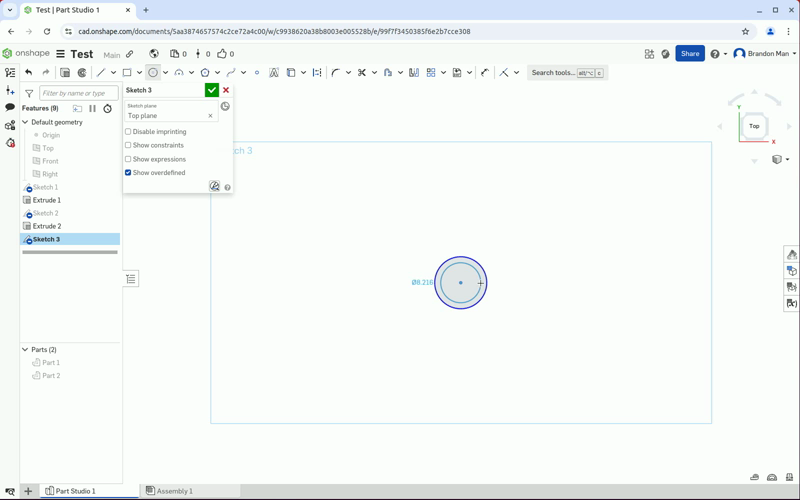
click(480, 282)
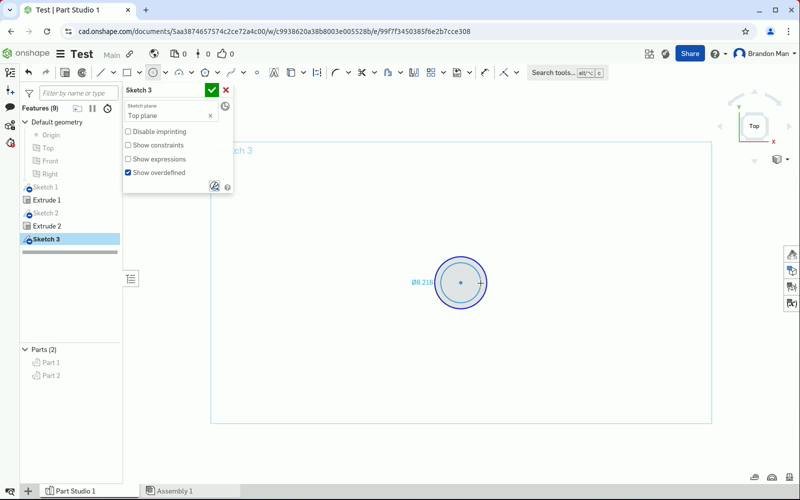
key(esc)
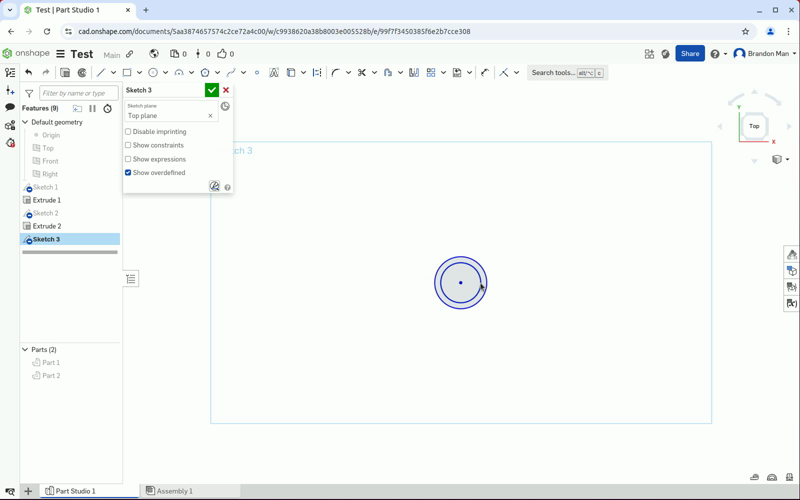
mouse_move(466, 303)
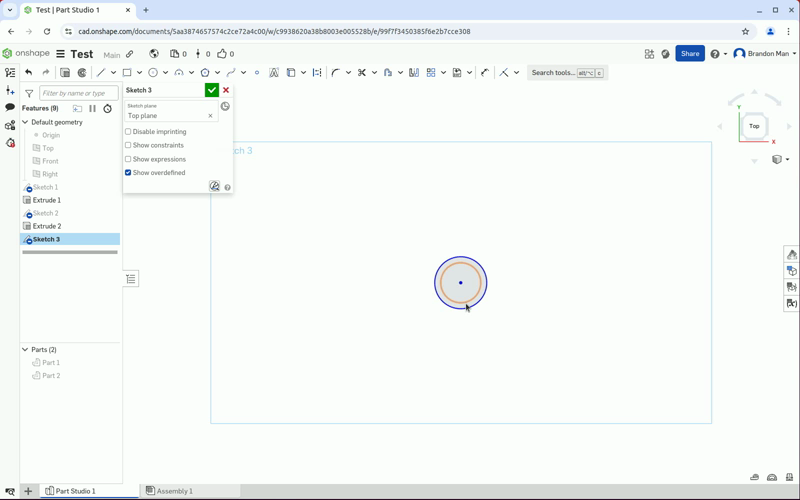
scroll(6)
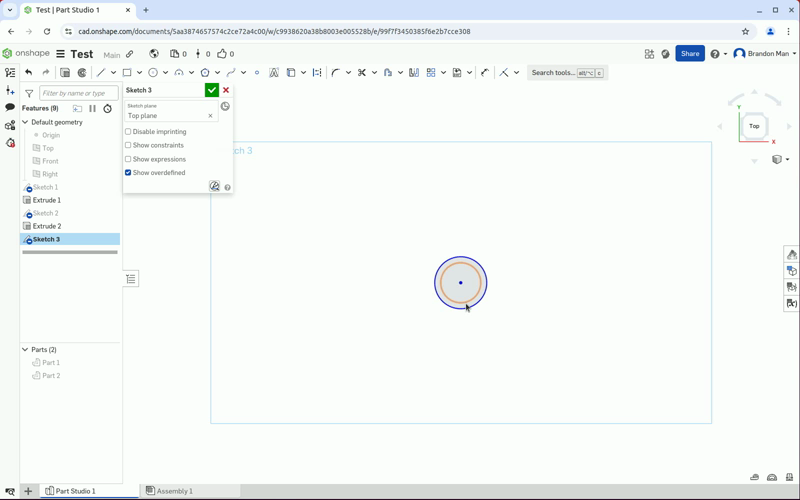
scroll(6)
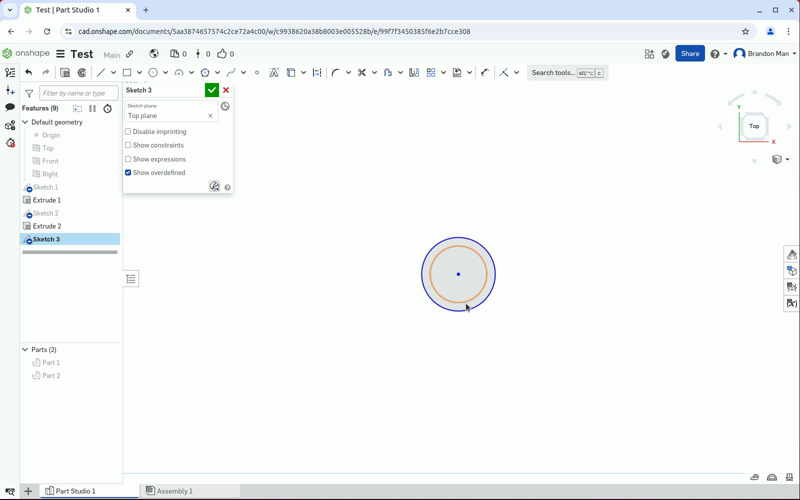
scroll(6)
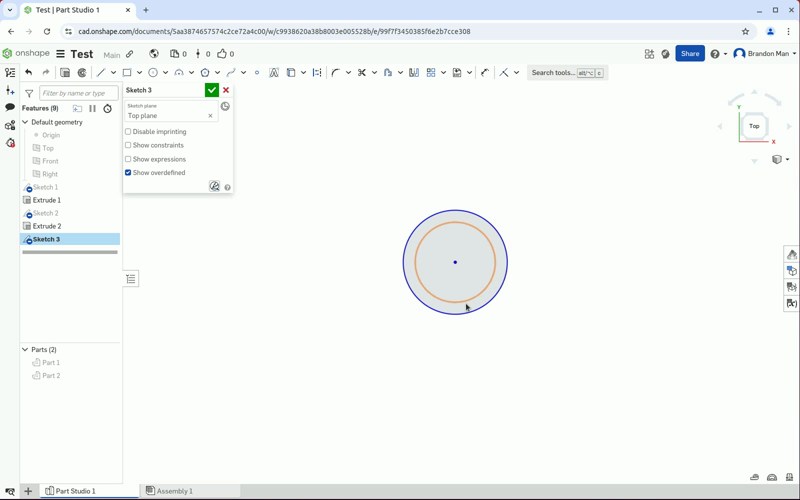
scroll(6)
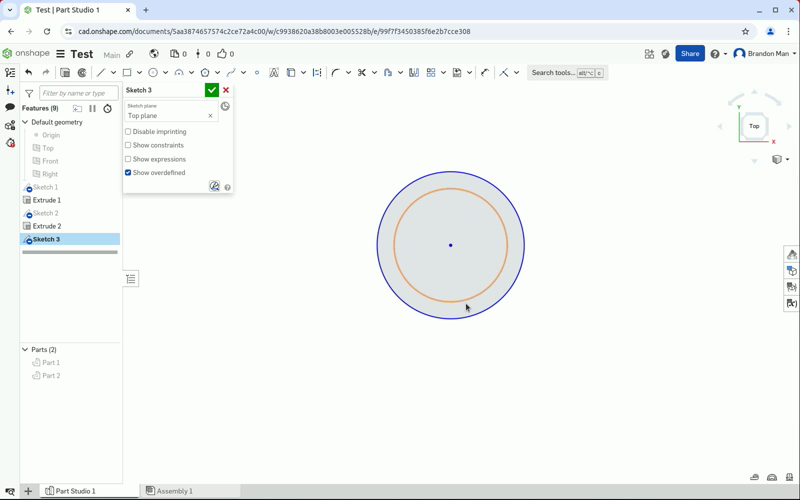
scroll(6)
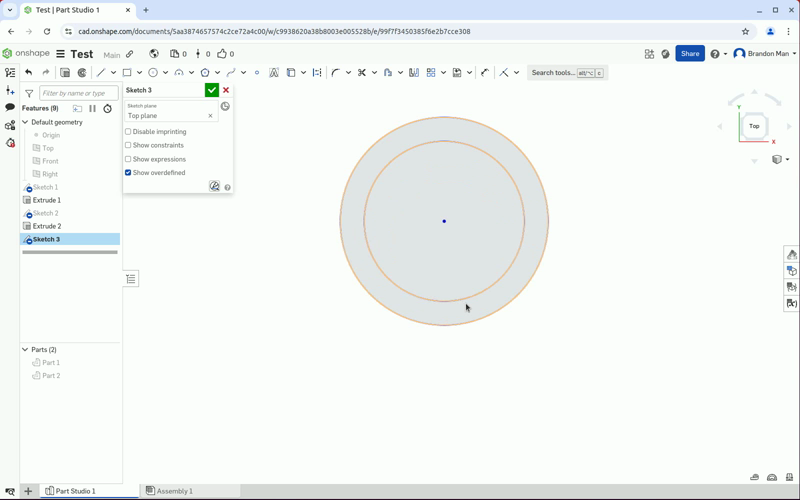
scroll(6)
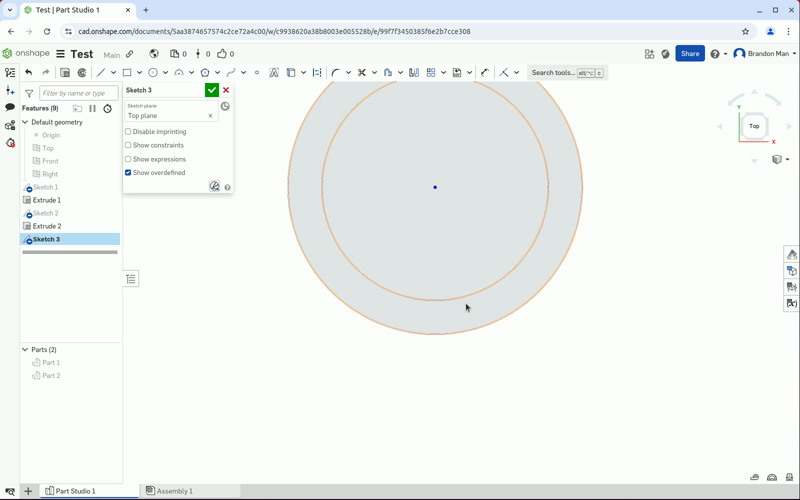
scroll(6)
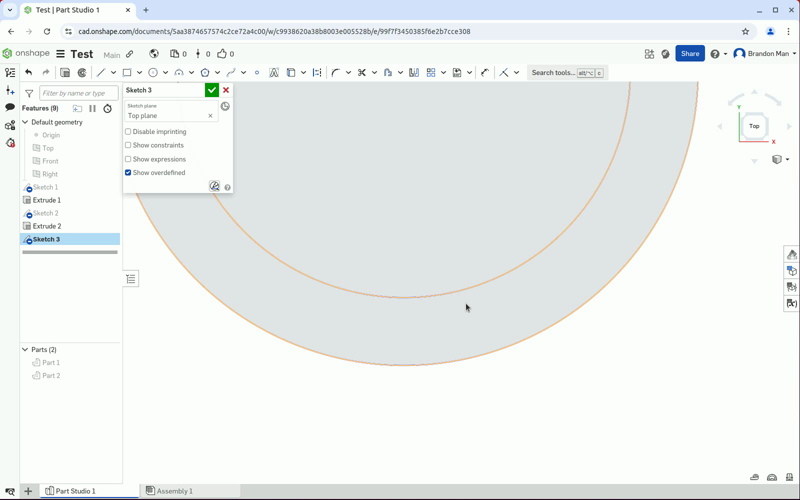
click(466, 303)
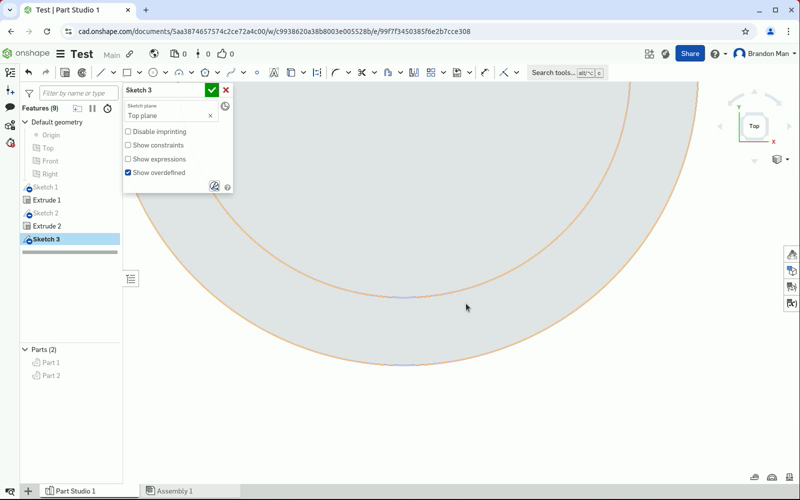
scroll(-6)
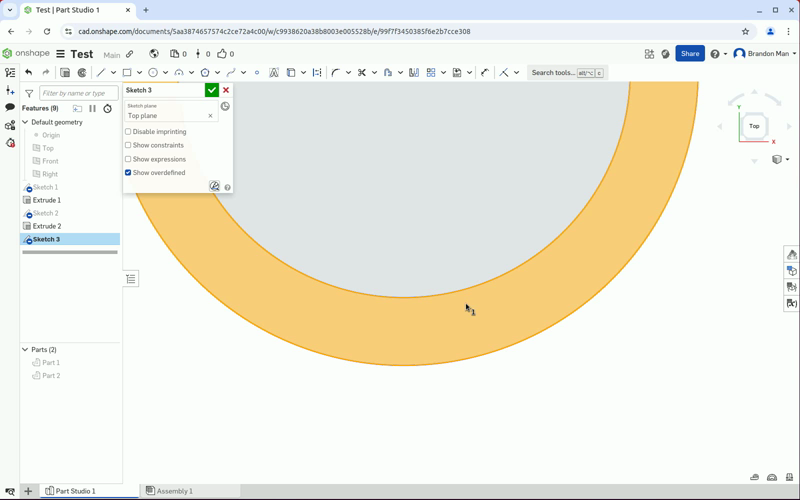
scroll(-6)
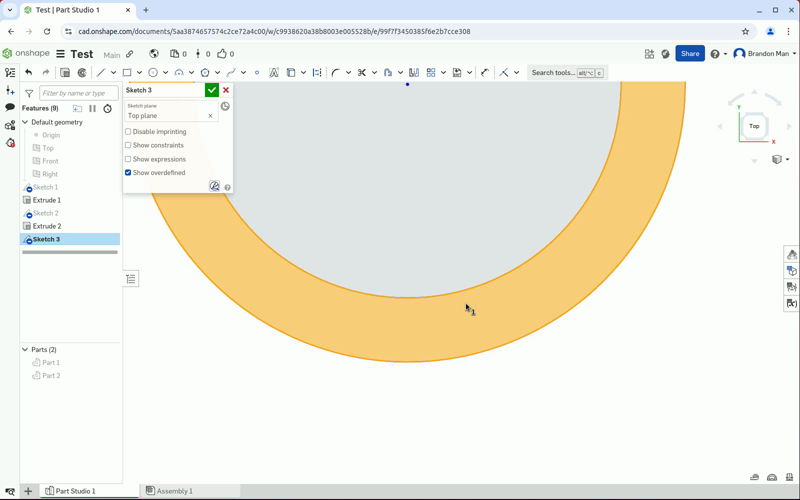
scroll(-6)
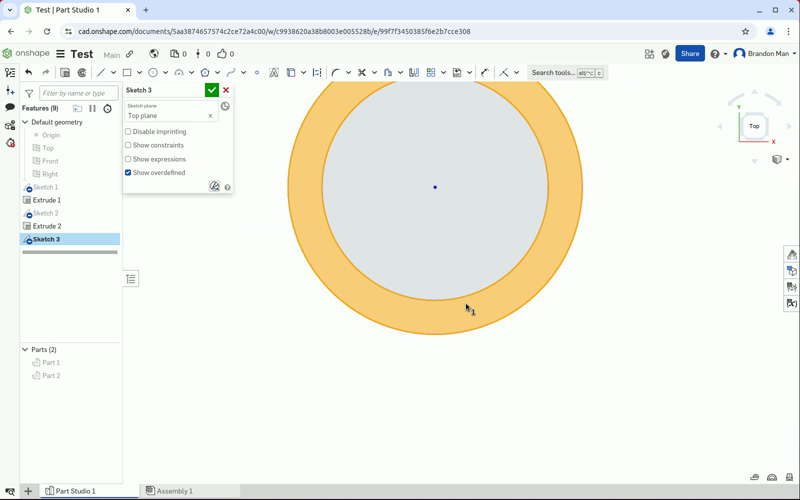
scroll(-6)
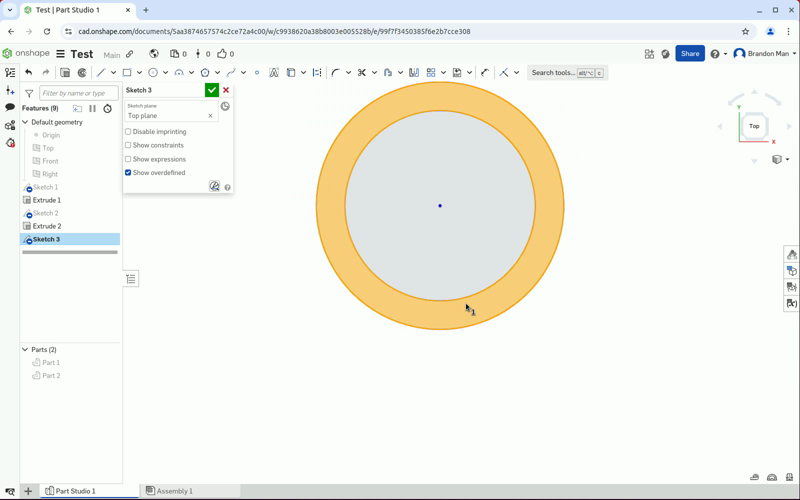
scroll(-6)
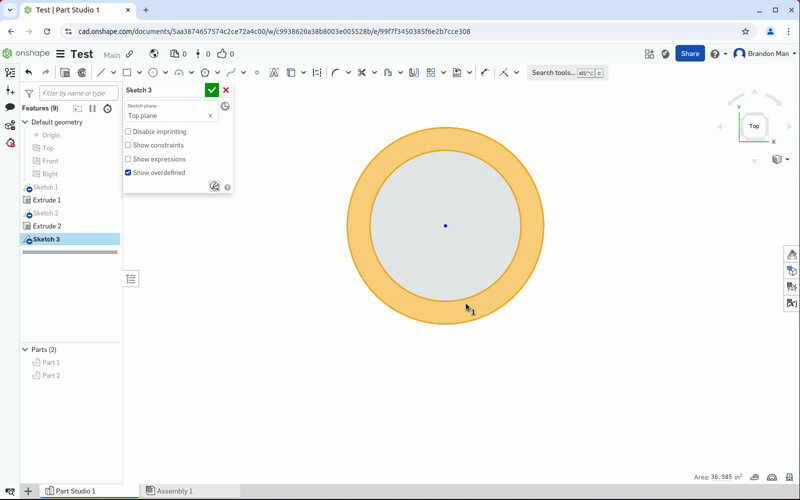
scroll(-6)
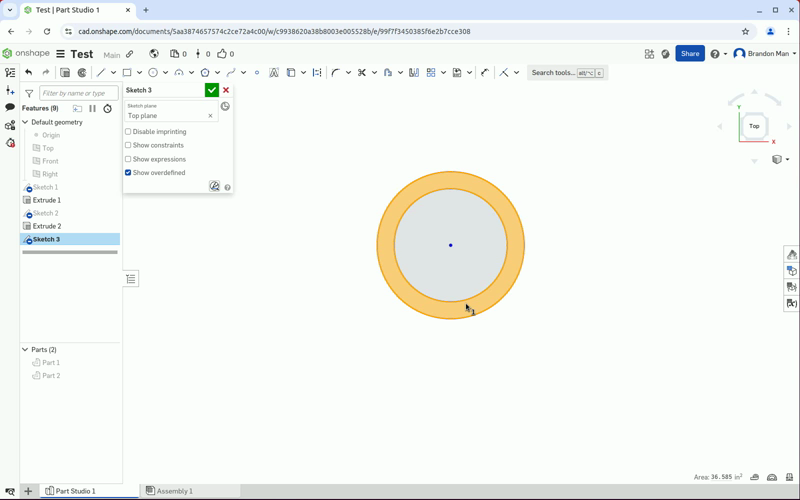
scroll(-6)
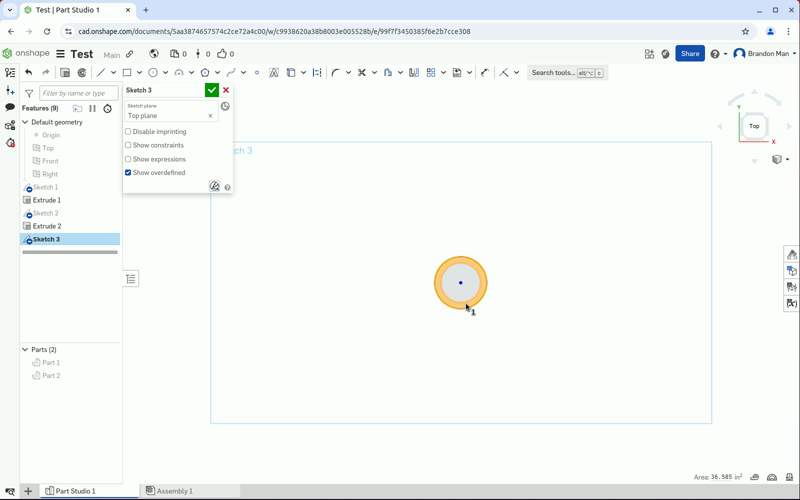
mouse_move(73, 352)
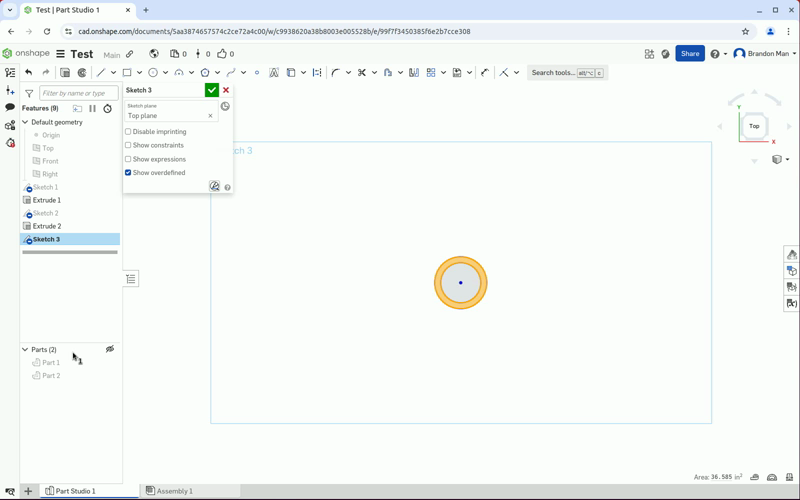
key(shift+y)
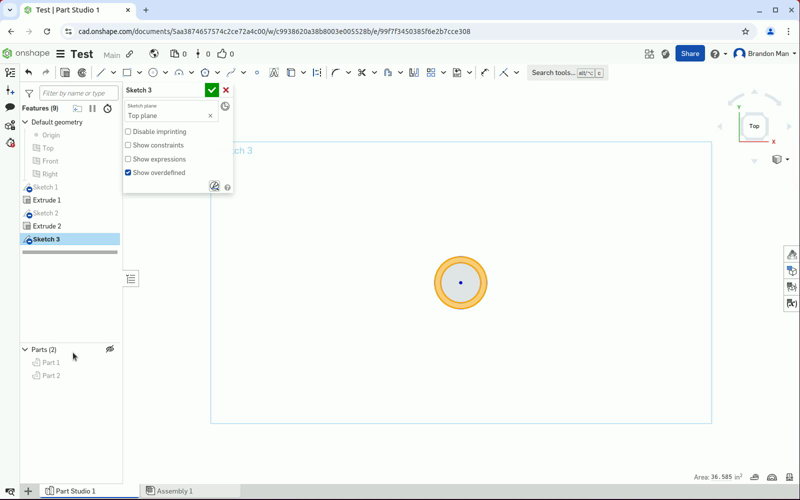
key(shift+e)
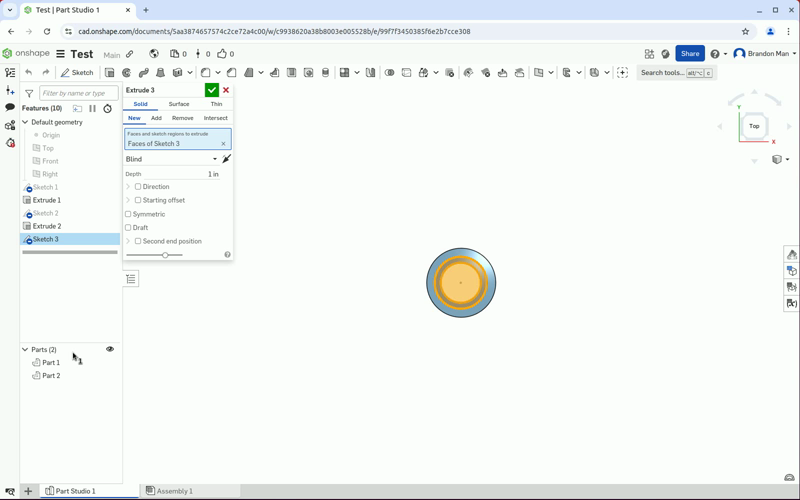
mouse_move(143, 106)
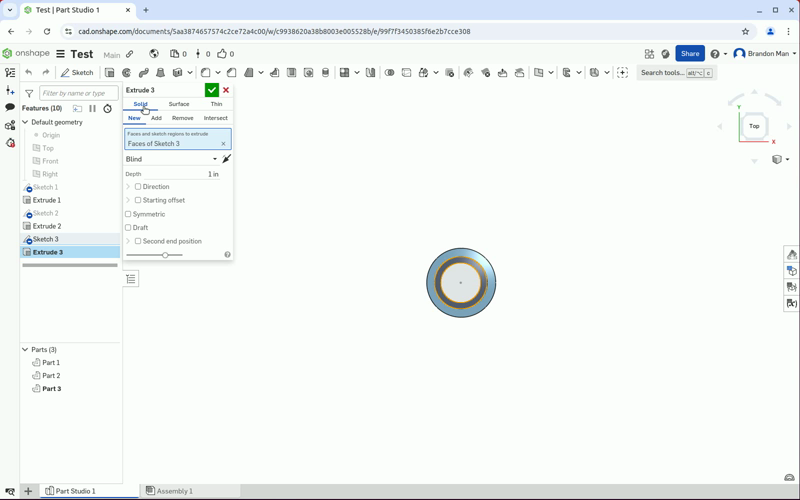
click(143, 106)
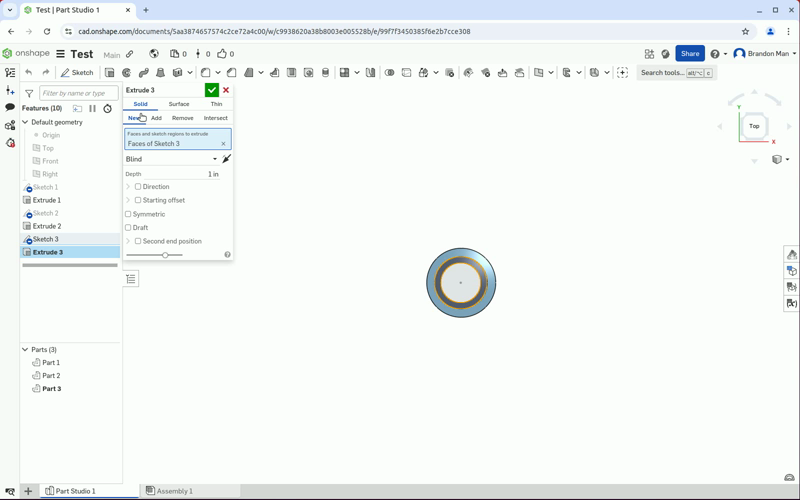
mouse_move(137, 120)
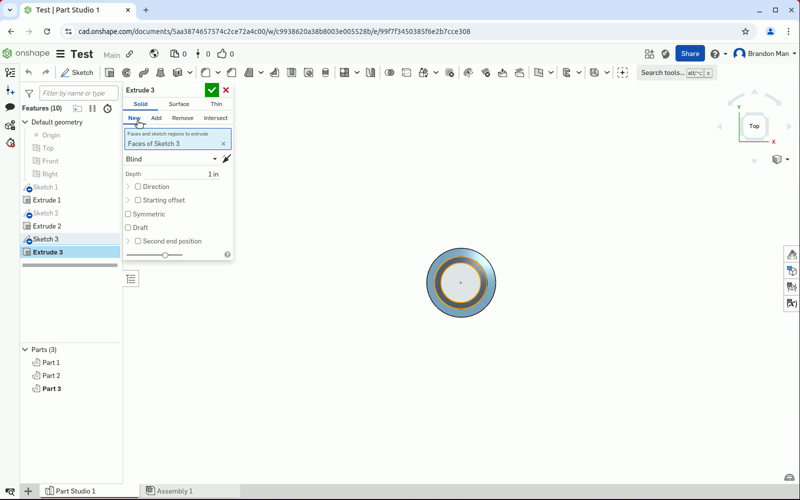
click(137, 120)
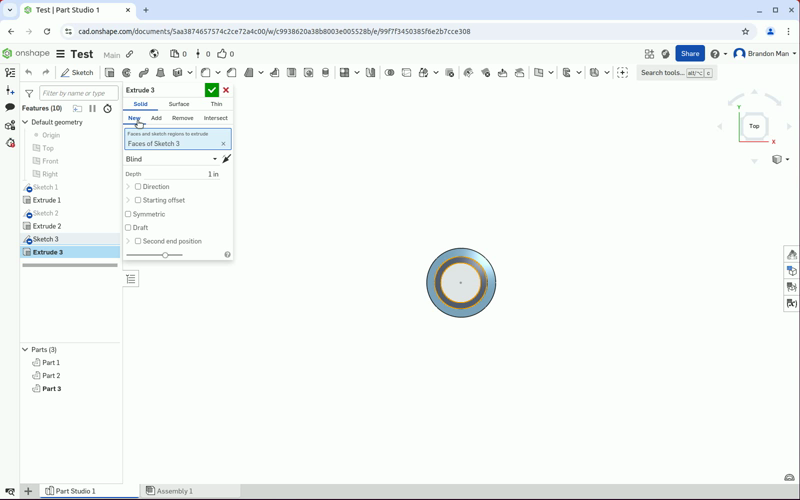
key(tab, 4)
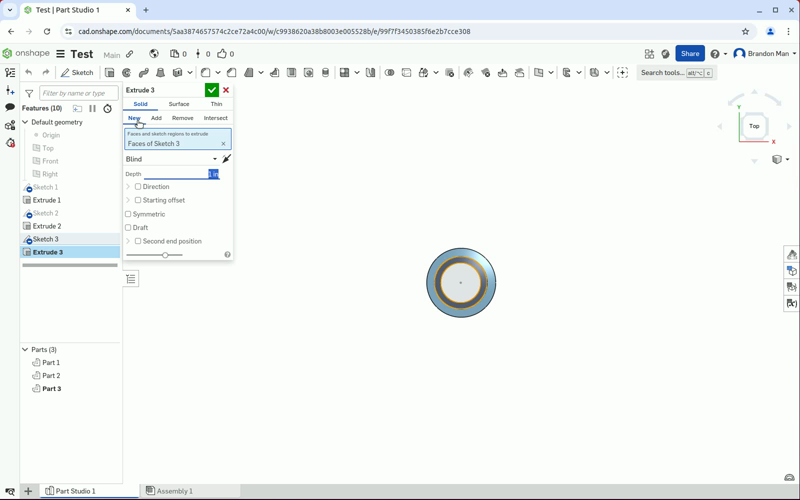
text(23.108)
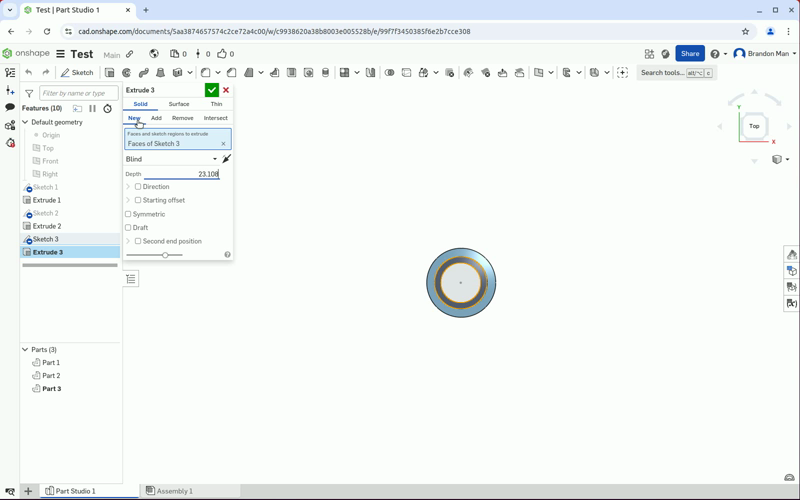
key(enter)
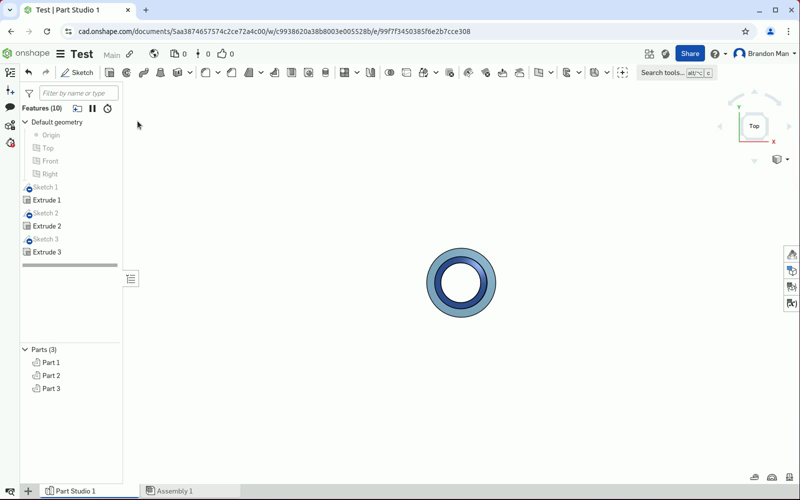
key(shift+h)
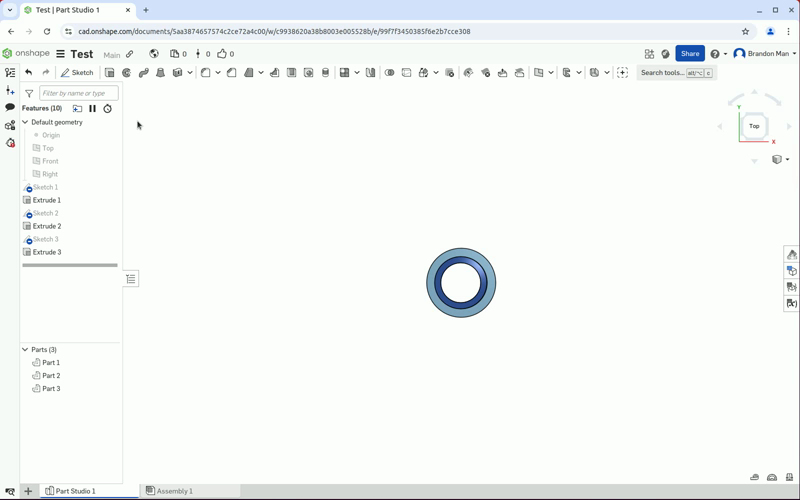
key(shift+h)
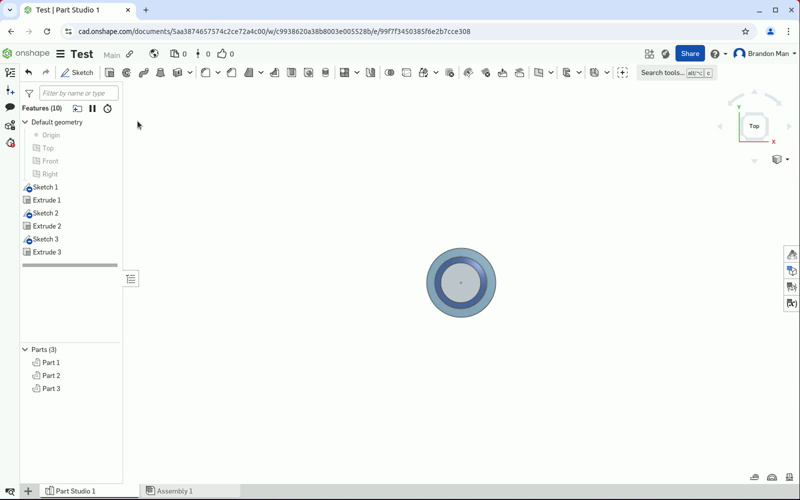
key(shift+7)
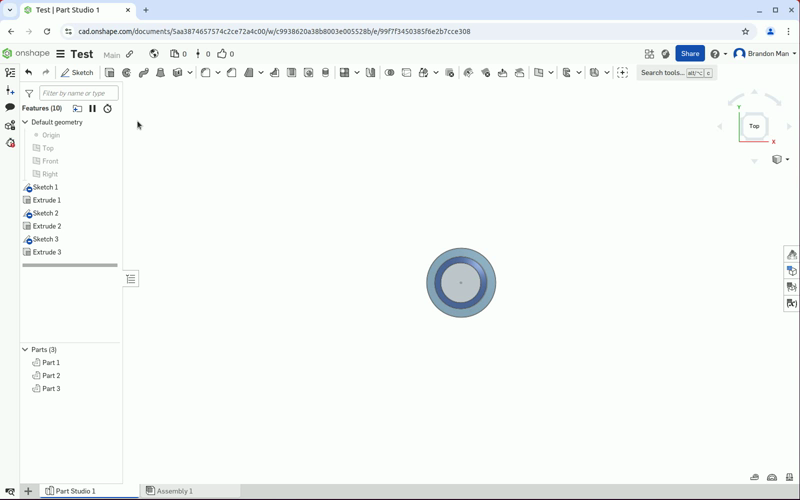
key(up, 3)
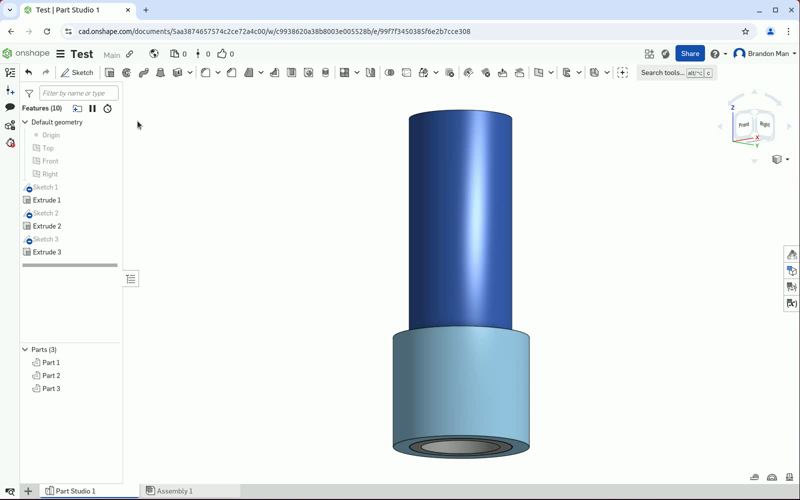
key(left, 3)
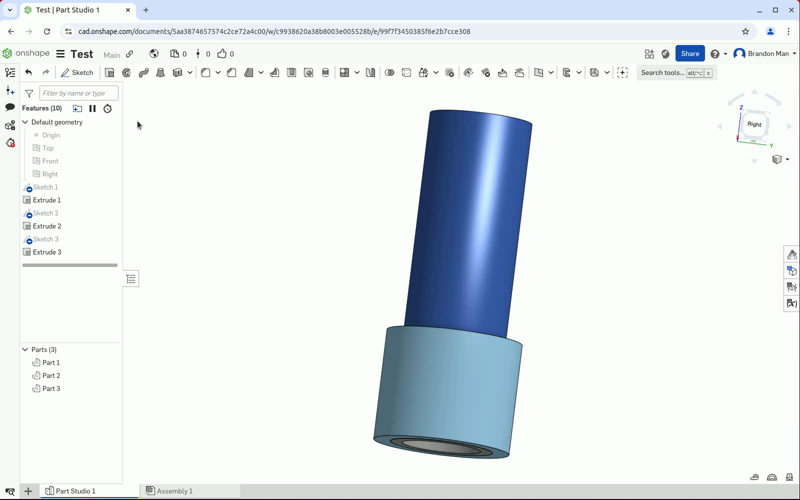
key(right, 3)
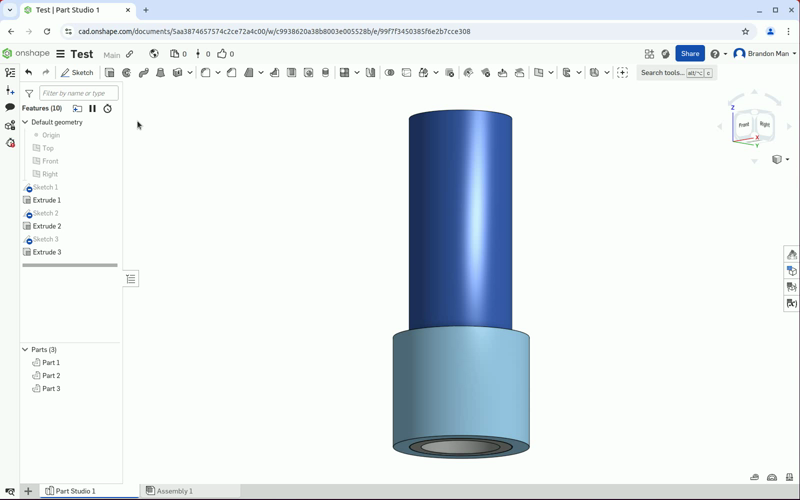
key(down, 3)
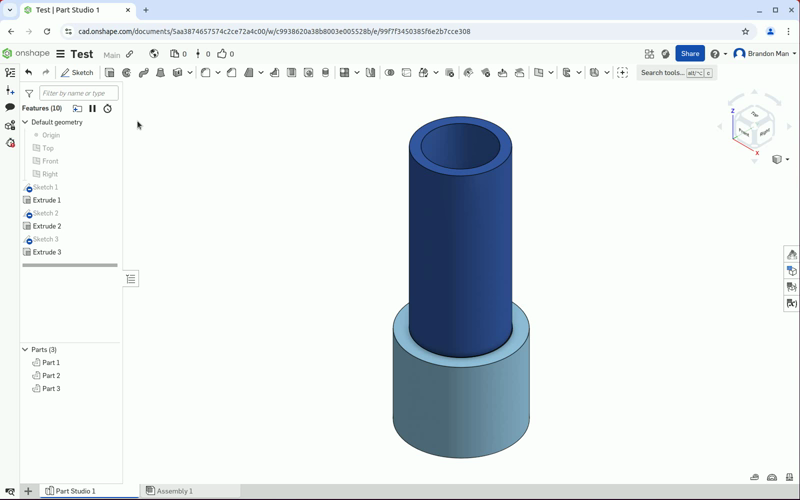
mouse_move(73, 189)
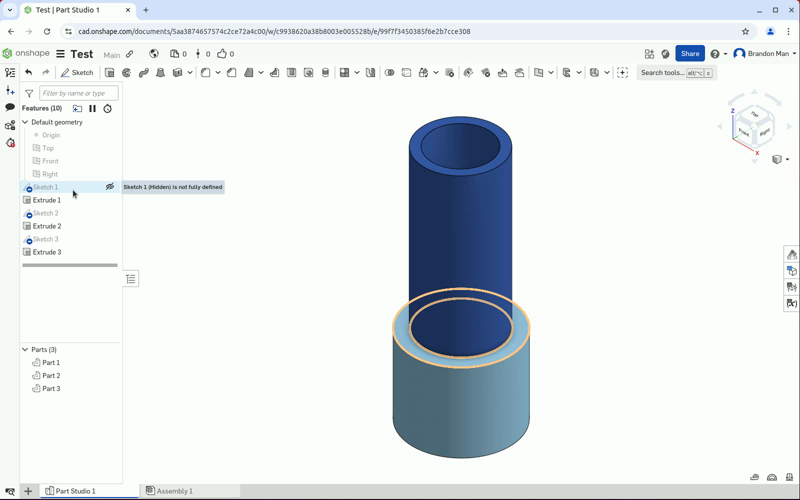
click(73, 189)